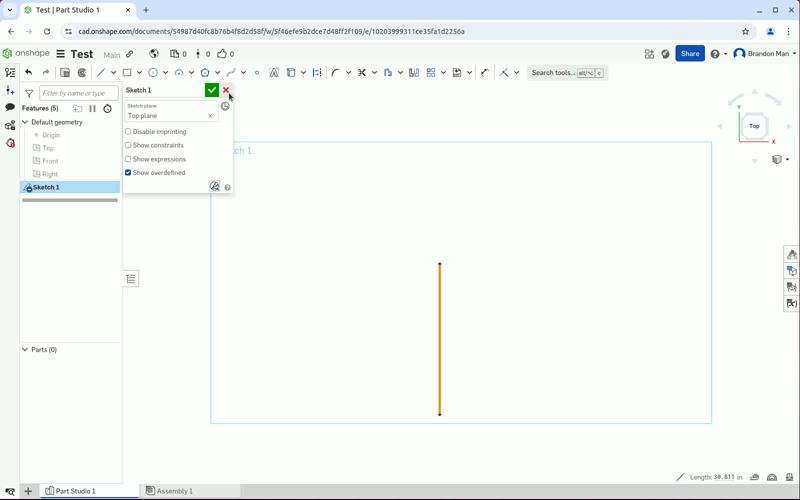
key(shift+h)
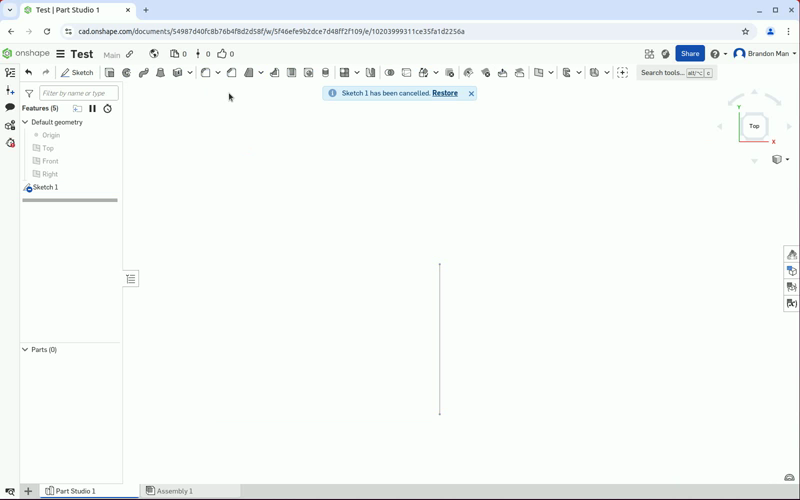
key(shift+s)
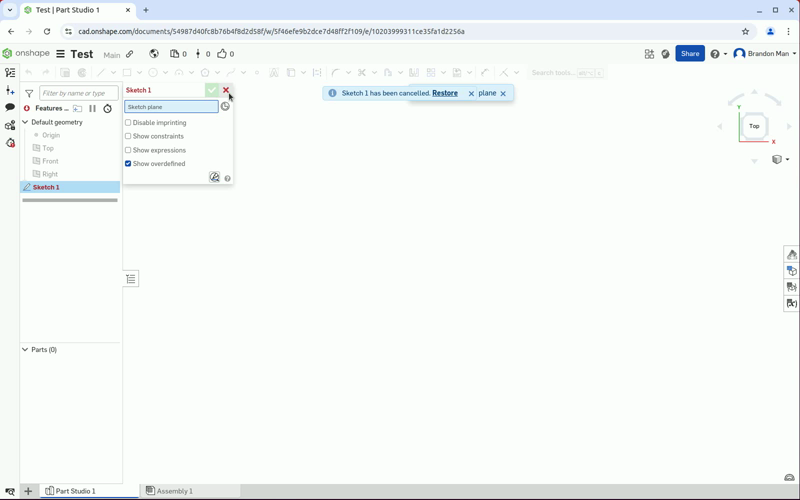
mouse_move(73, 150)
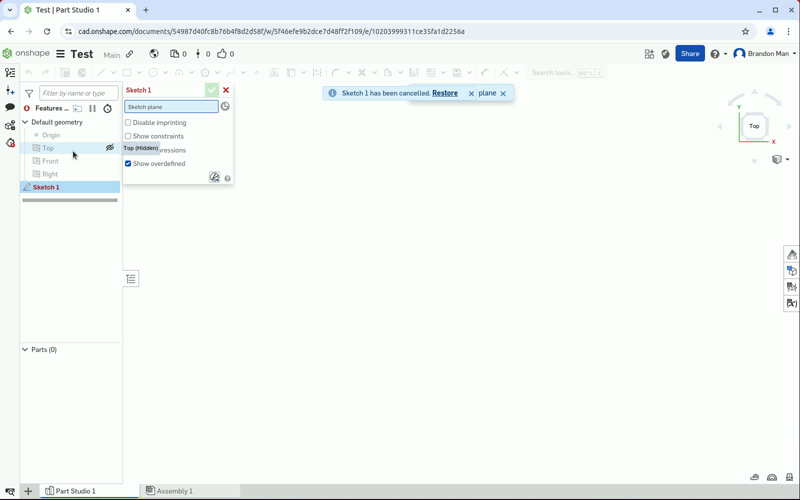
click(73, 150)
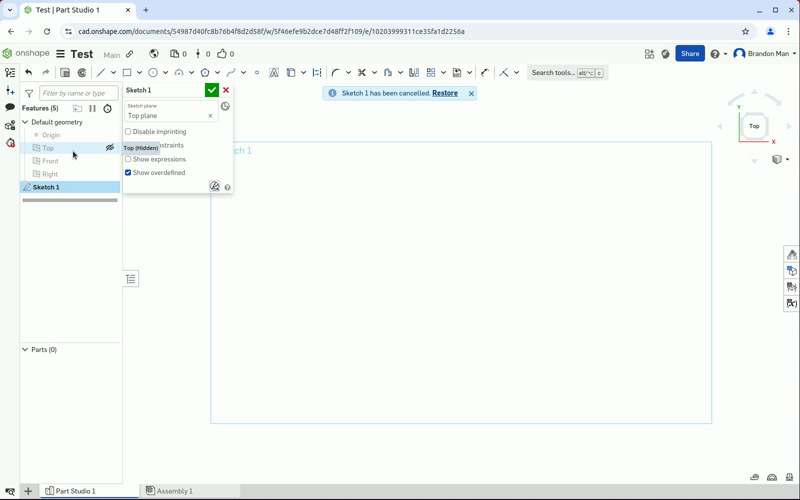
mouse_move(73, 352)
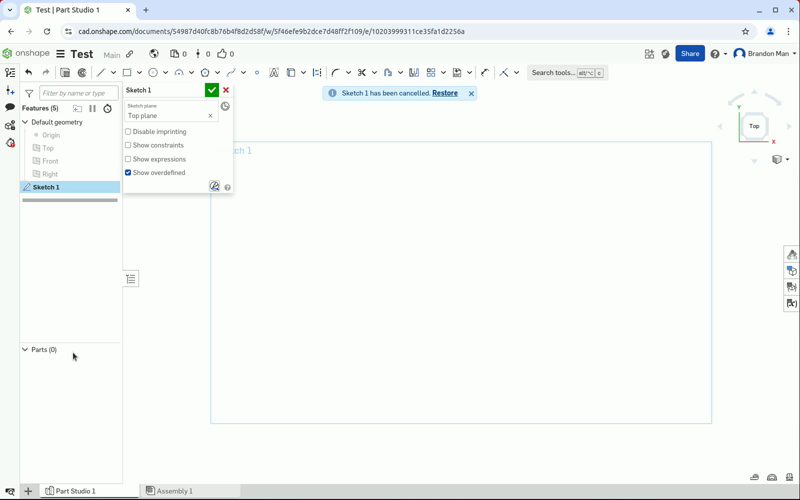
key(y)
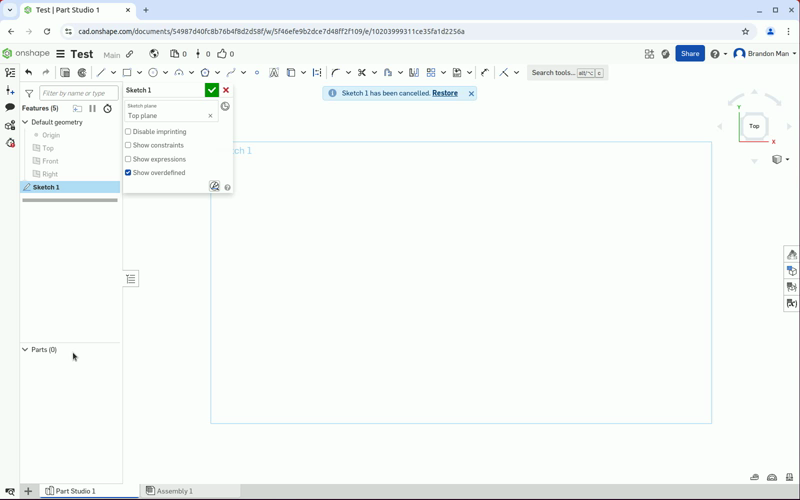
key(l)
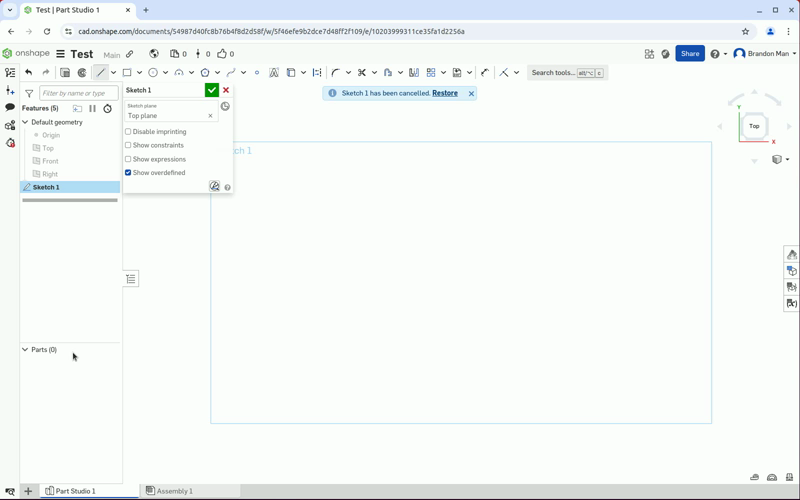
key_down(shift)
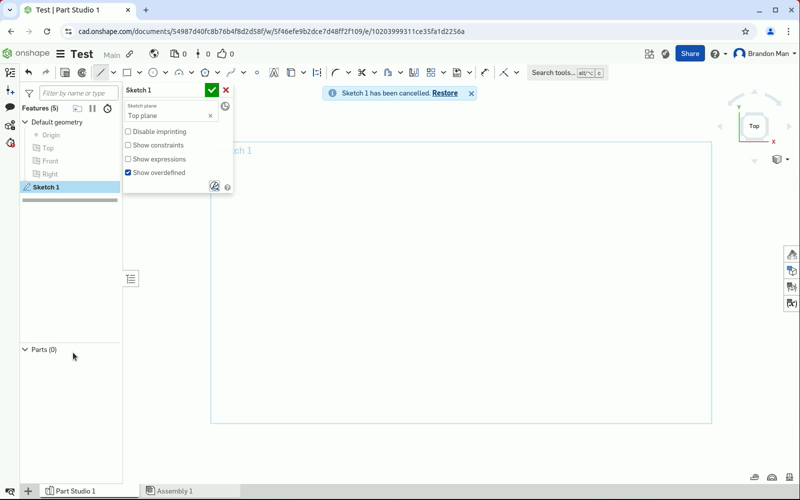
mouse_move(427, 295)
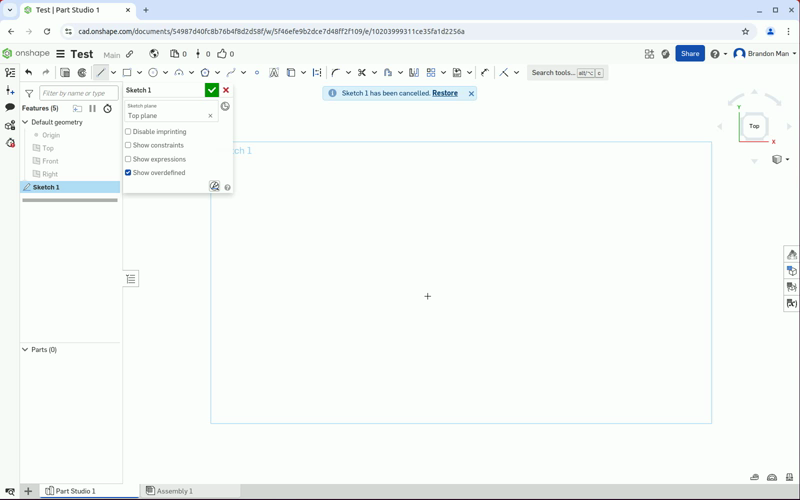
click(427, 295)
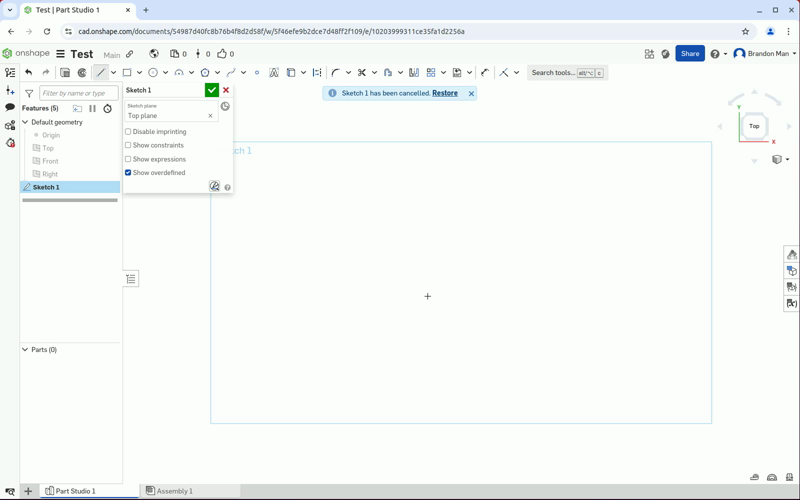
key_up(shift)
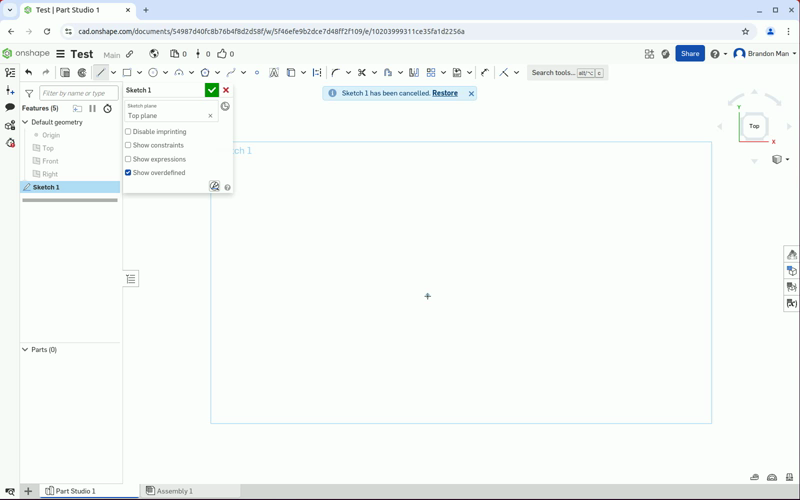
key_down(shift)
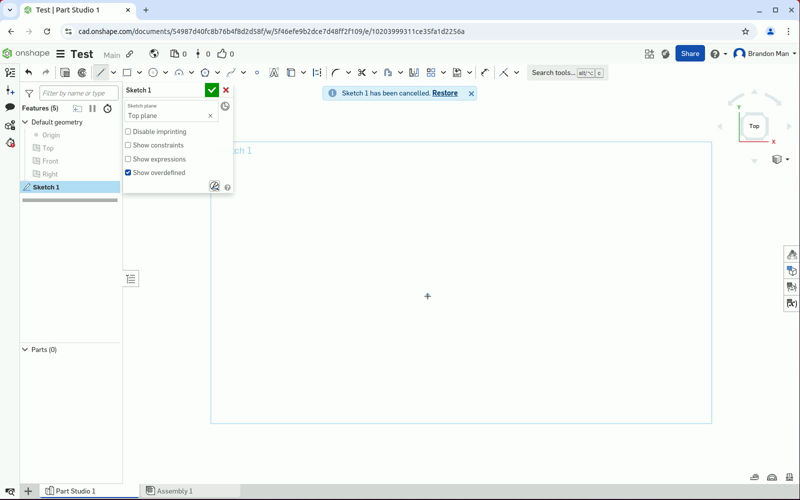
mouse_move(457, 295)
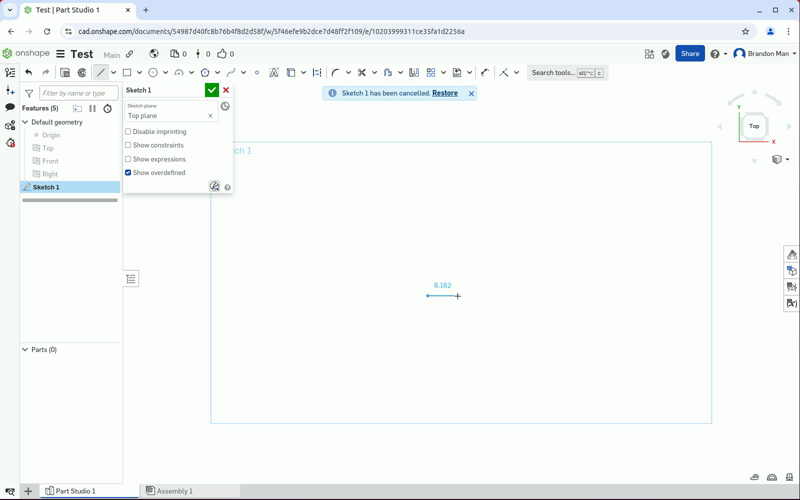
mouse_move(455, 318)
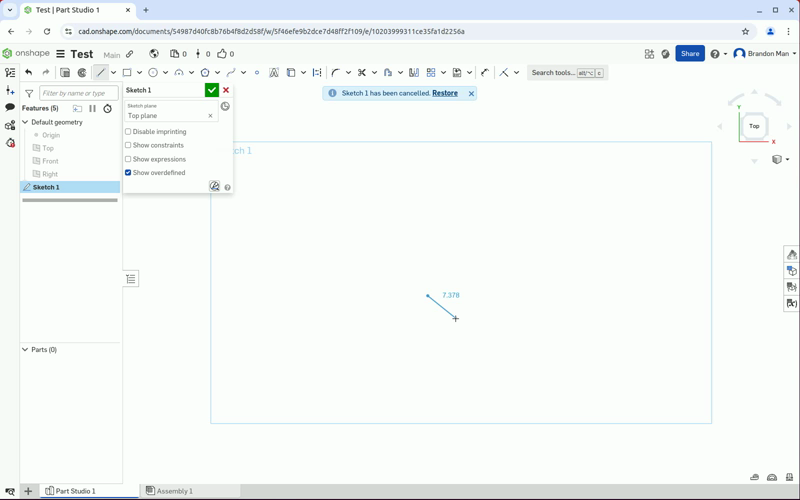
click(455, 318)
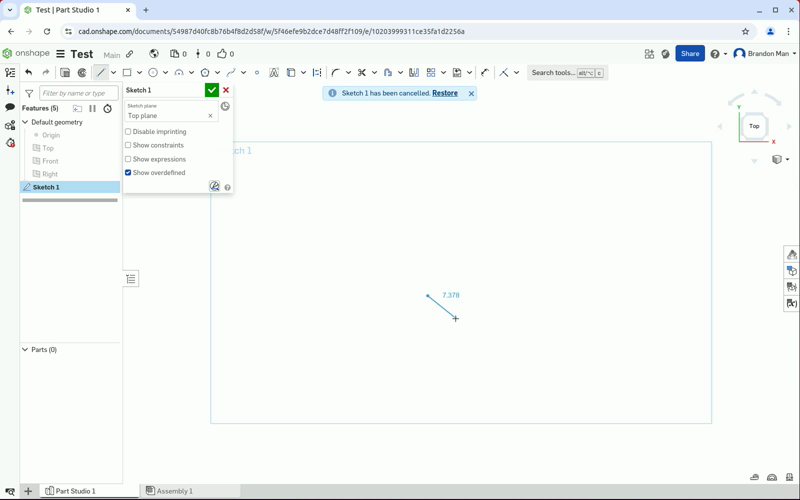
key_up(shift)
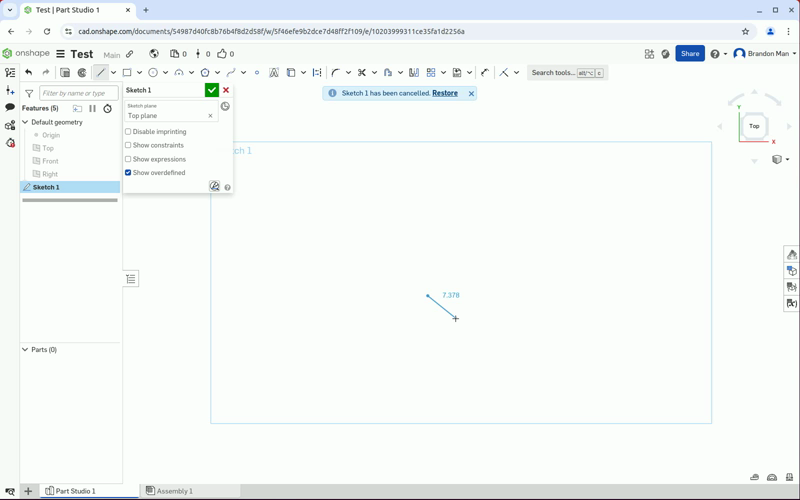
key_down(shift)
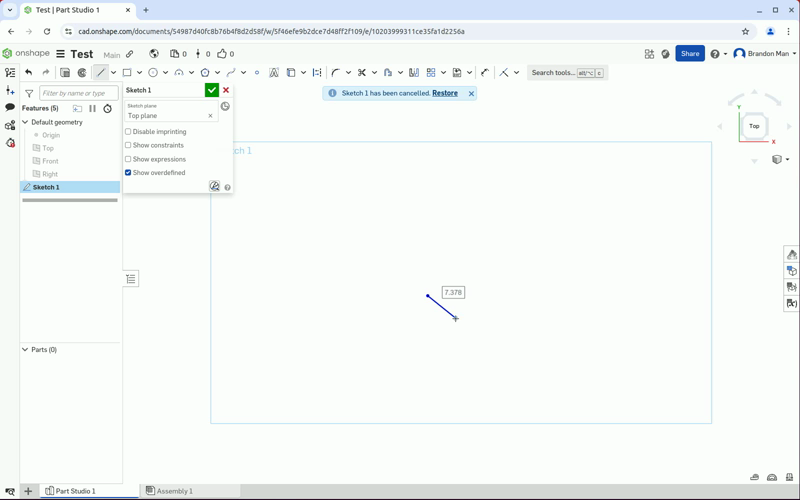
mouse_move(485, 318)
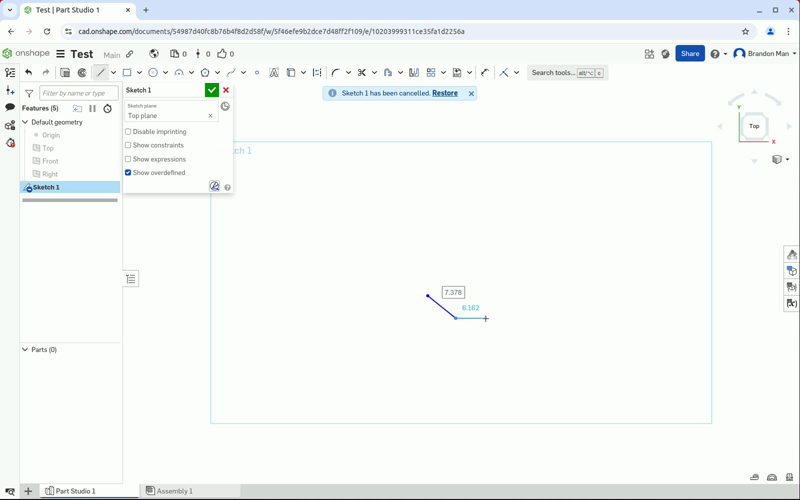
mouse_move(489, 304)
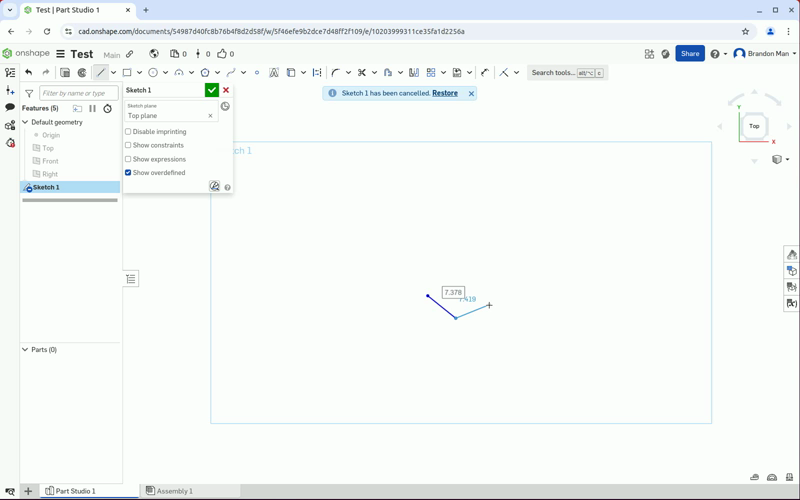
click(489, 304)
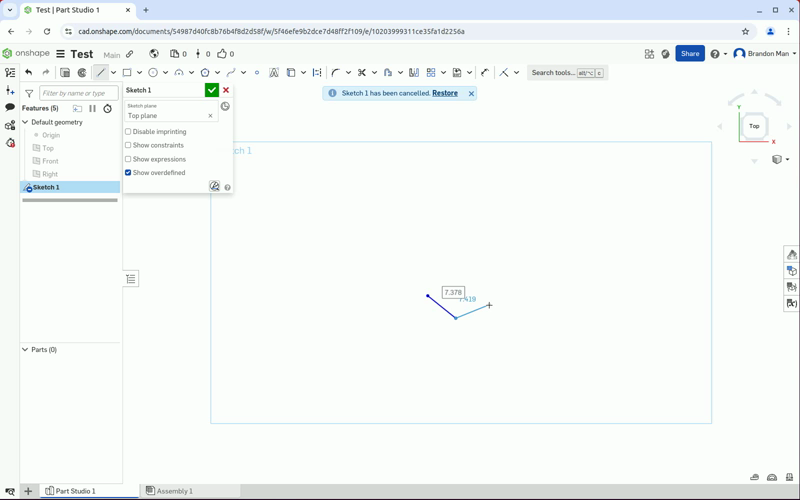
key_up(shift)
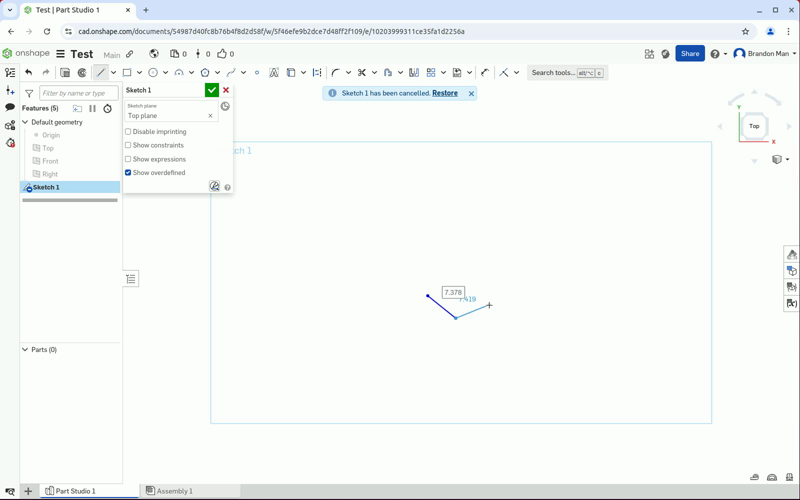
key_down(shift)
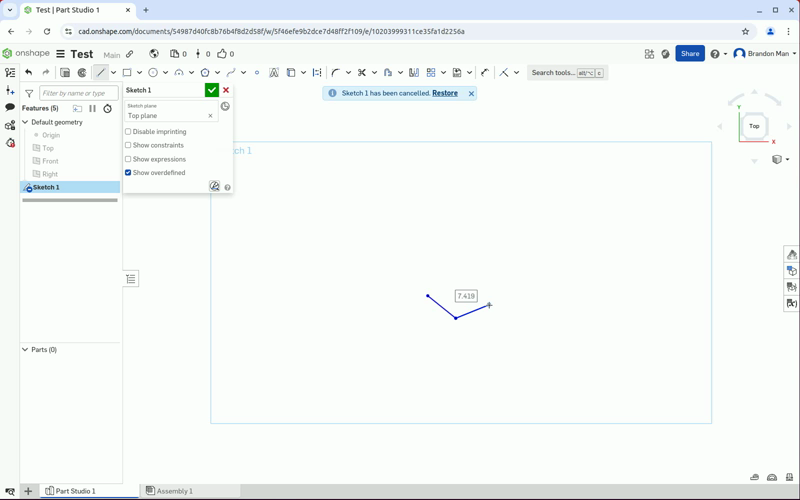
mouse_move(519, 304)
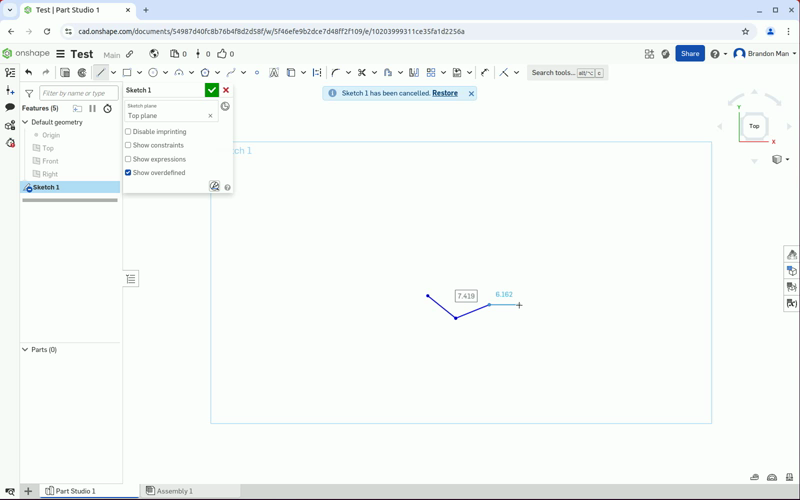
mouse_move(494, 269)
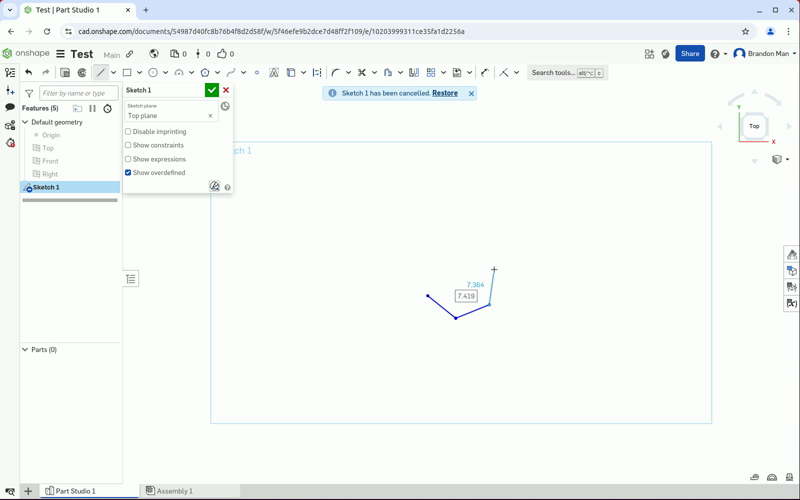
click(494, 269)
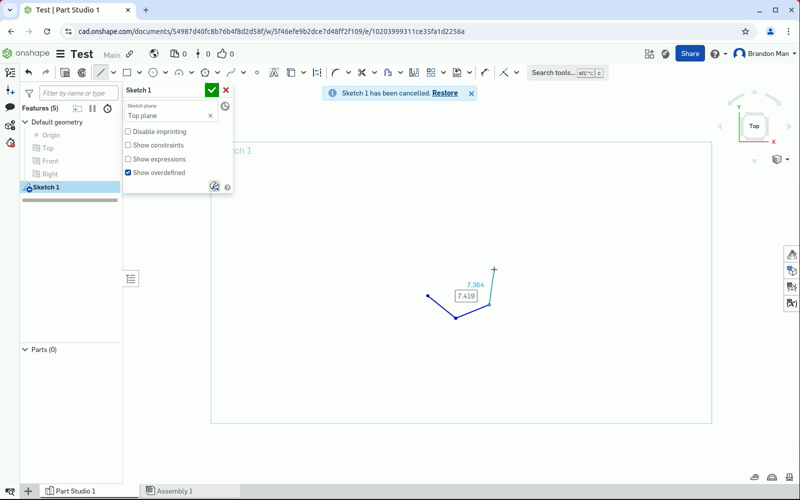
key_up(shift)
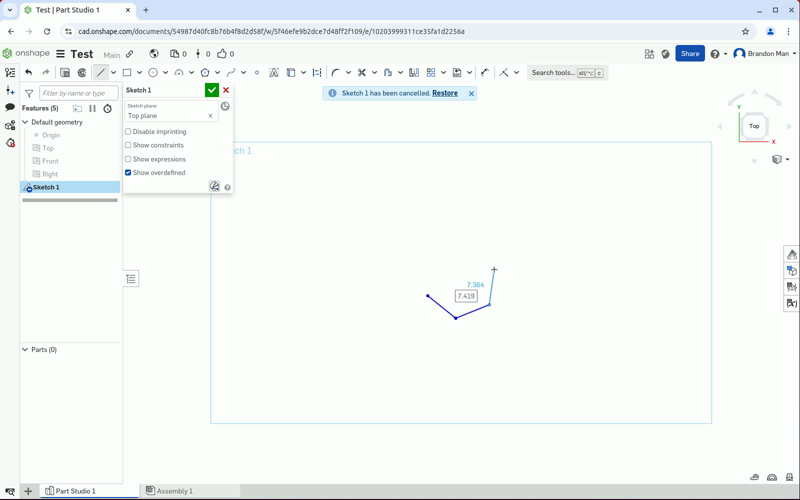
key_down(shift)
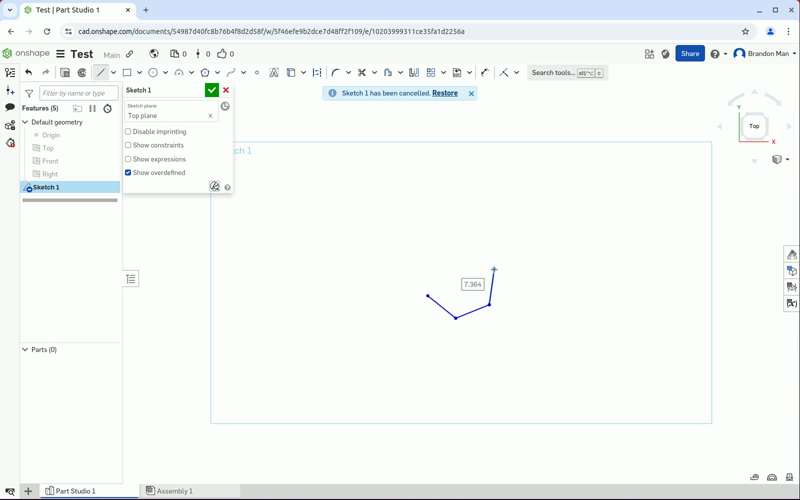
mouse_move(524, 269)
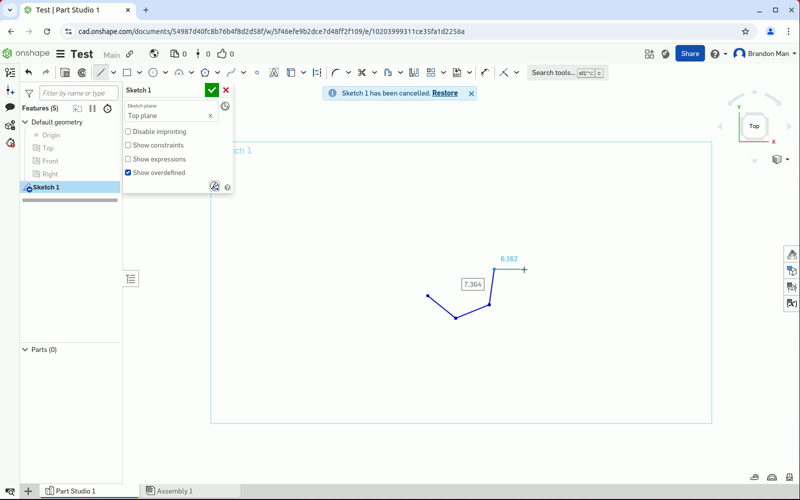
mouse_move(466, 247)
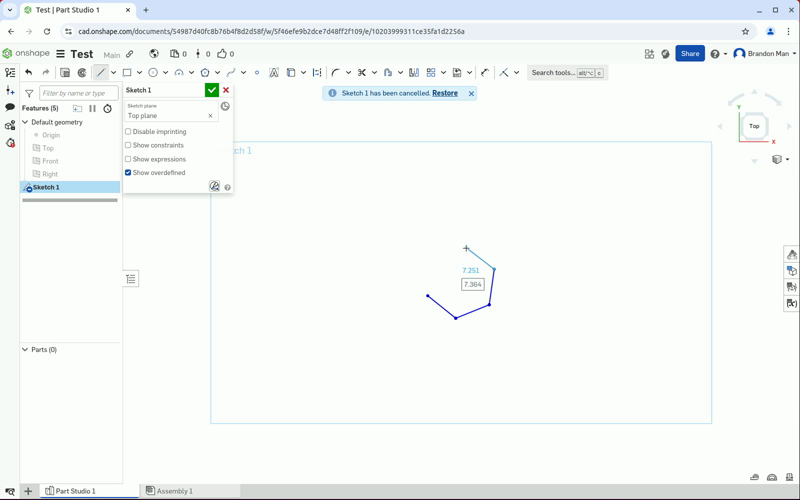
click(466, 247)
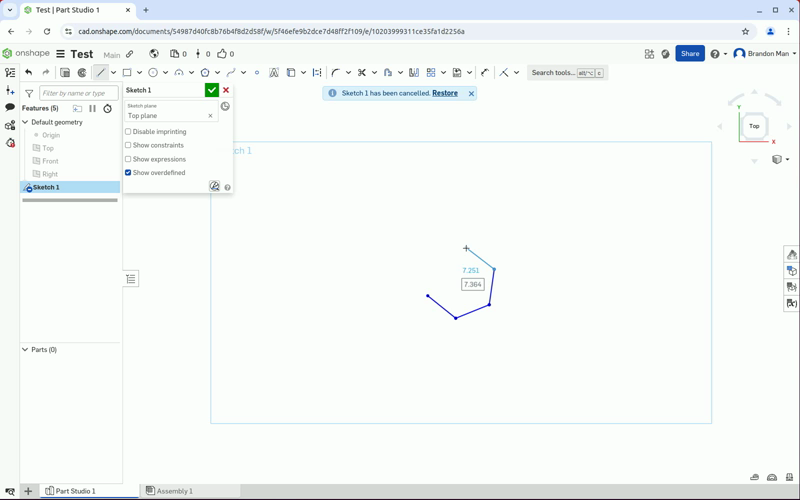
key_up(shift)
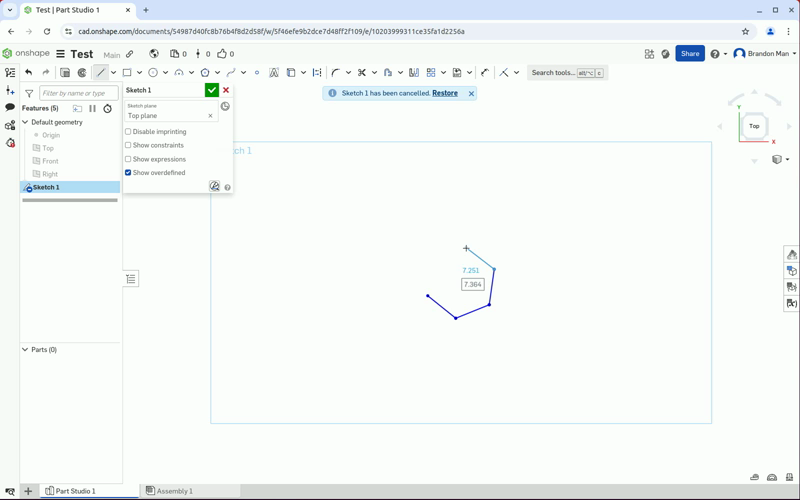
key_down(shift)
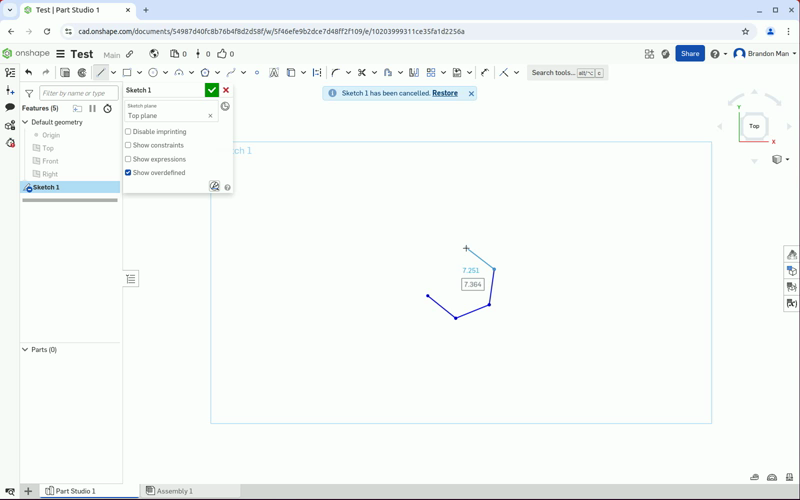
mouse_move(496, 247)
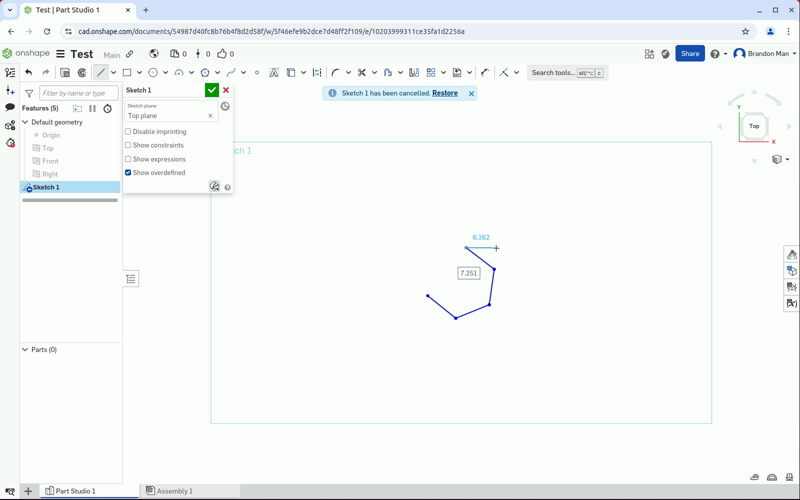
mouse_move(432, 260)
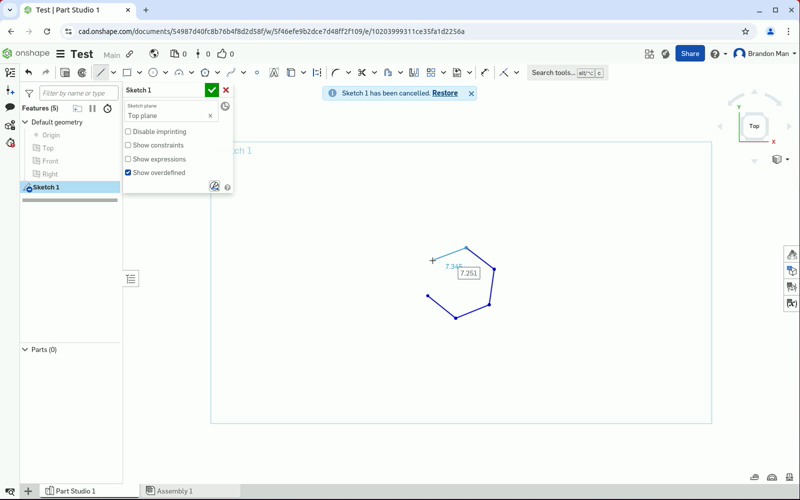
click(432, 260)
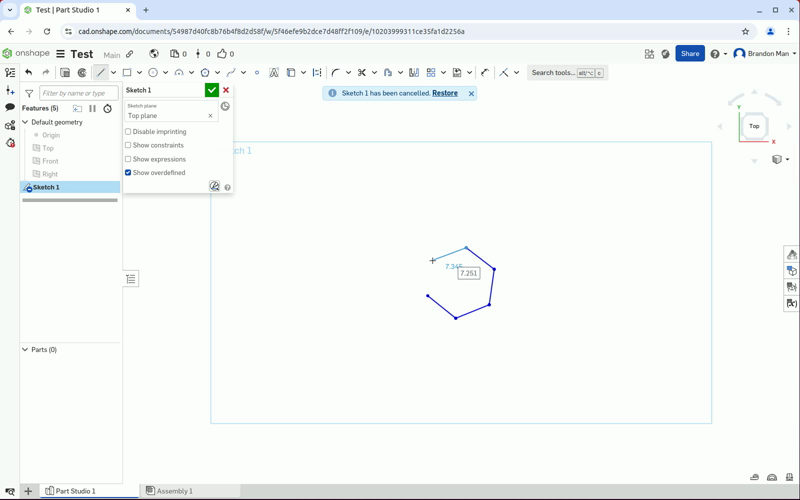
key_up(shift)
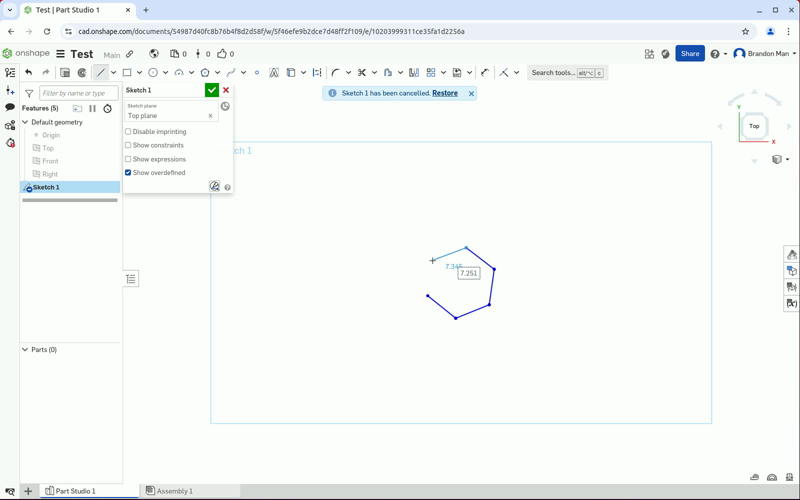
mouse_move(462, 260)
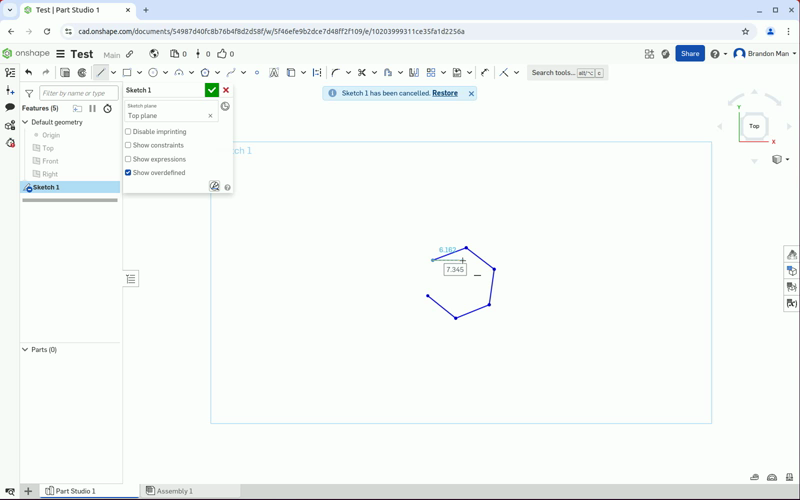
key_down(shift)
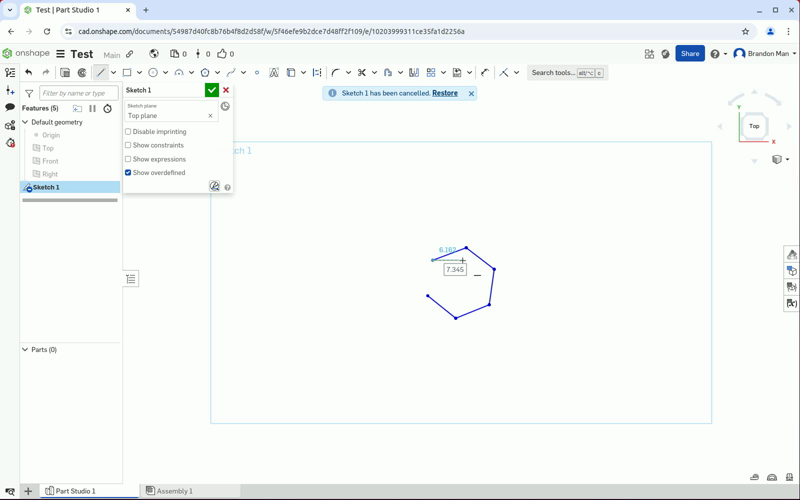
mouse_move(427, 295)
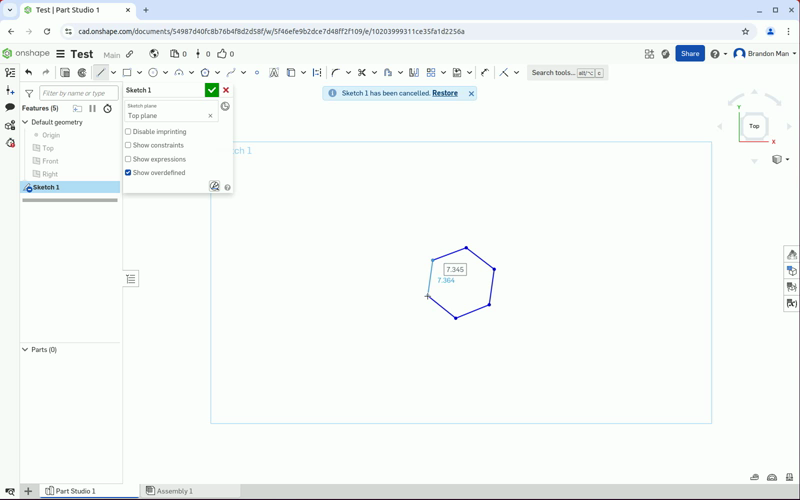
key_up(shift)
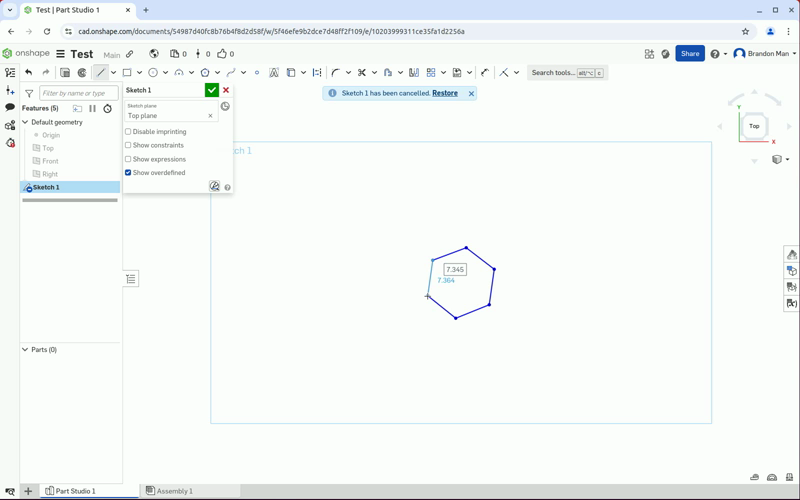
click(427, 295)
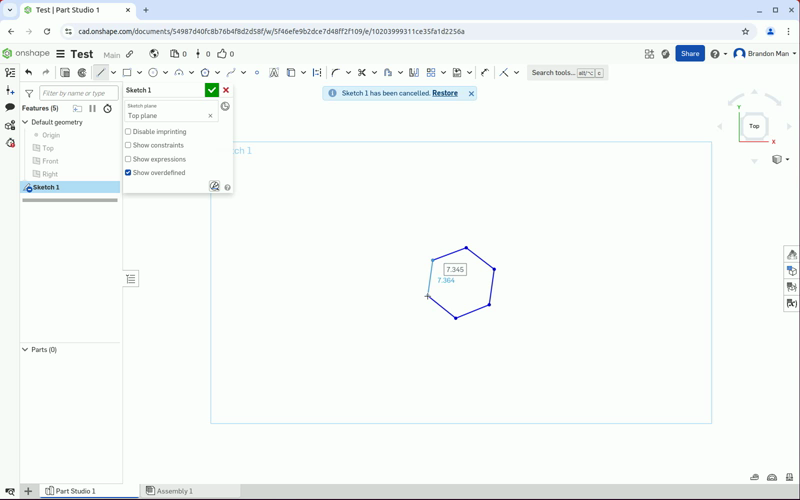
key(esc)
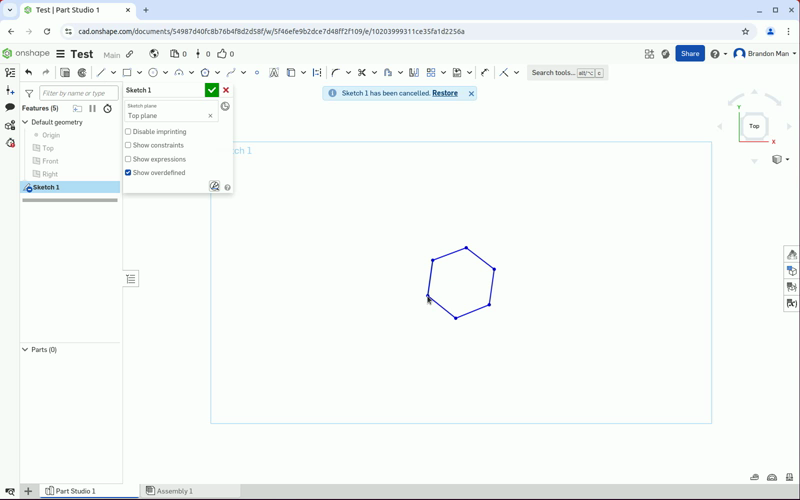
key(c)
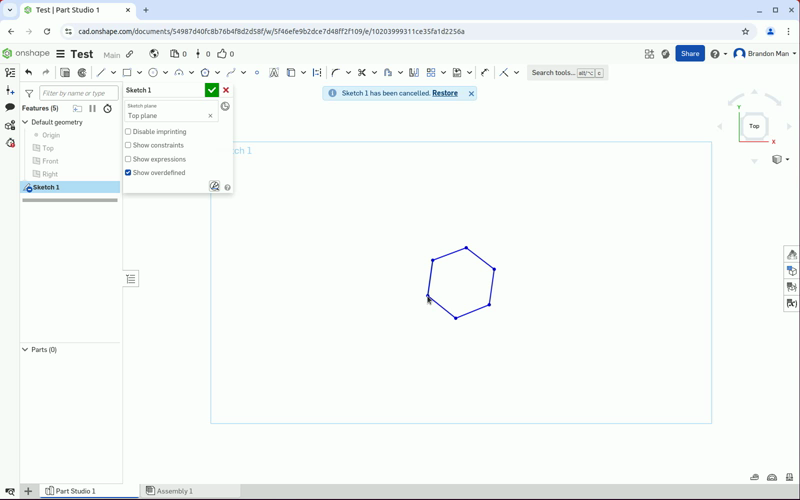
key_down(shift)
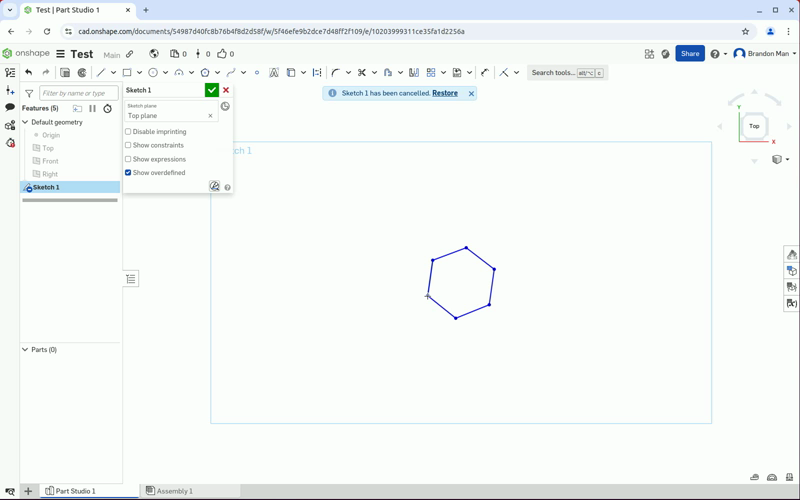
mouse_move(461, 282)
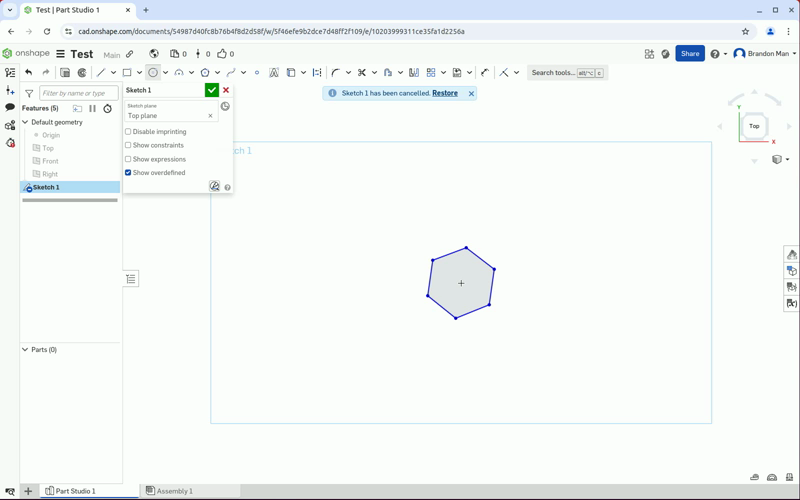
click(461, 282)
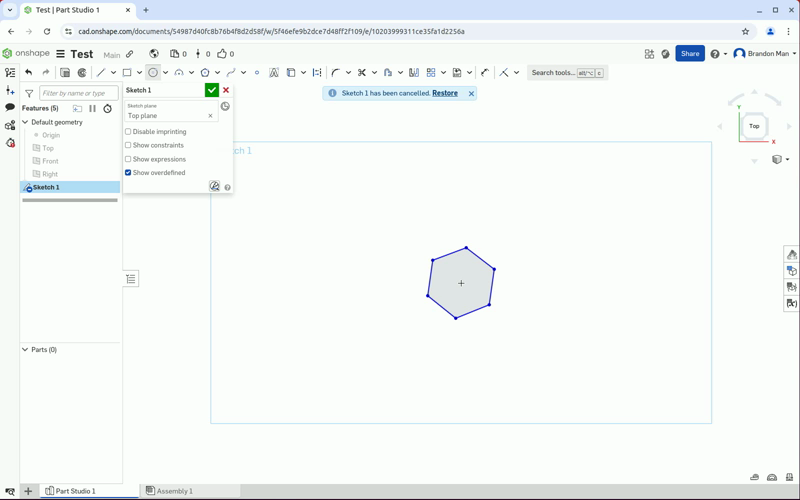
key_up(shift)
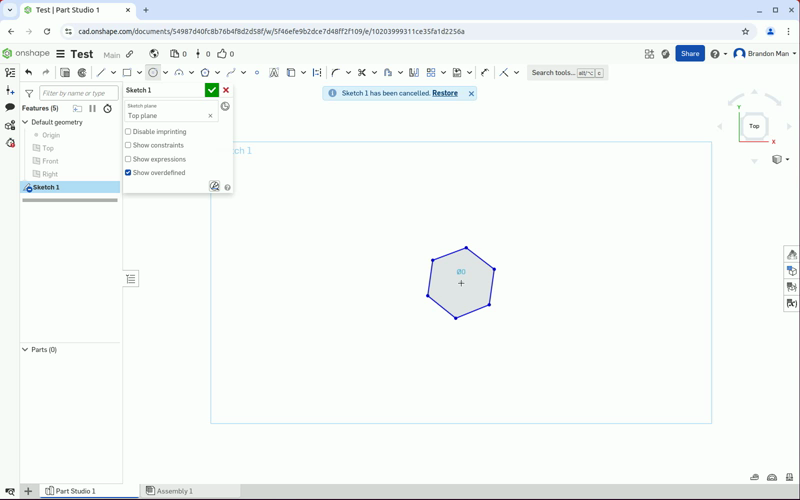
mouse_move(479, 282)
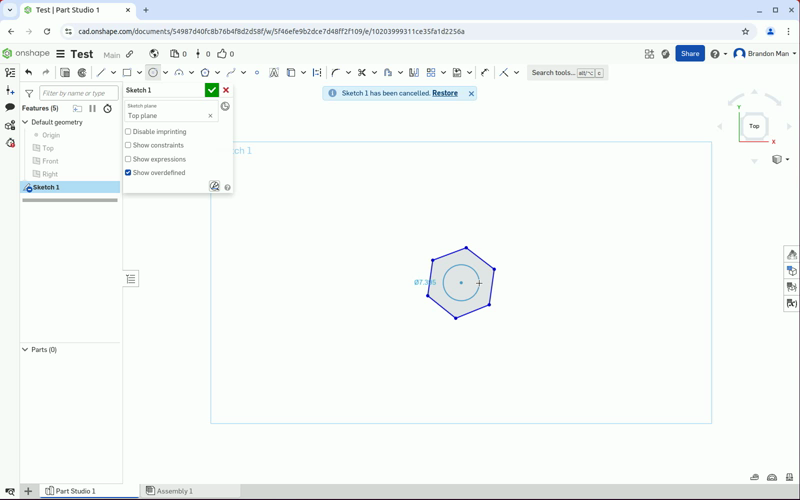
click(479, 282)
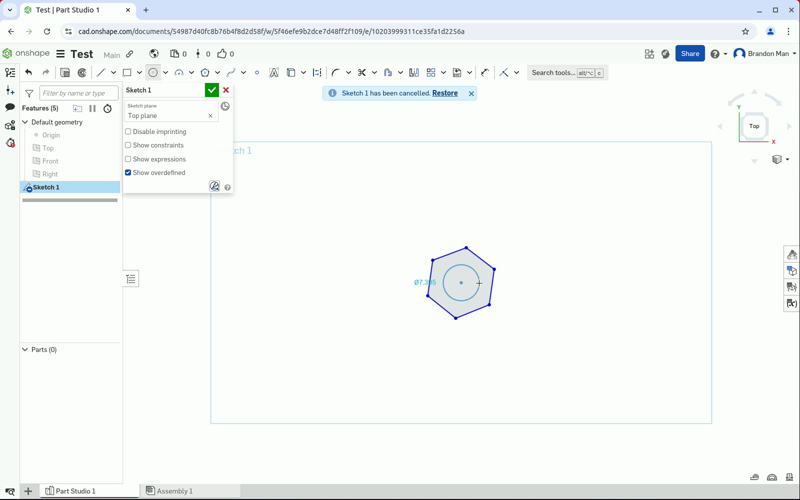
key(esc)
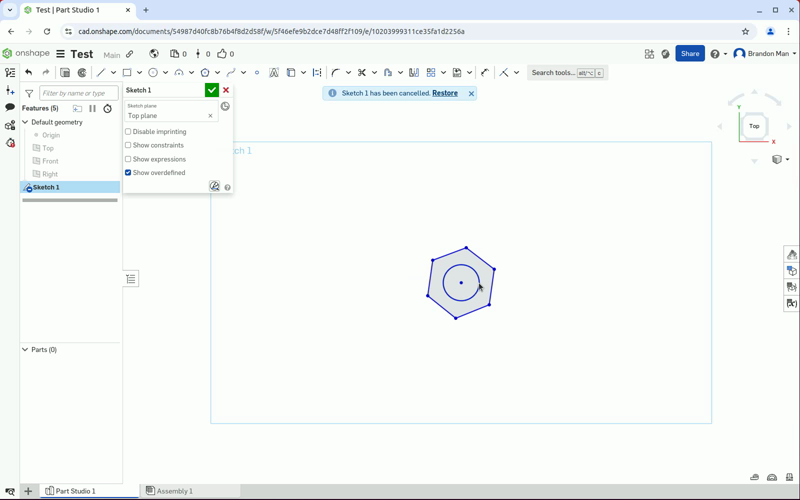
mouse_move(469, 307)
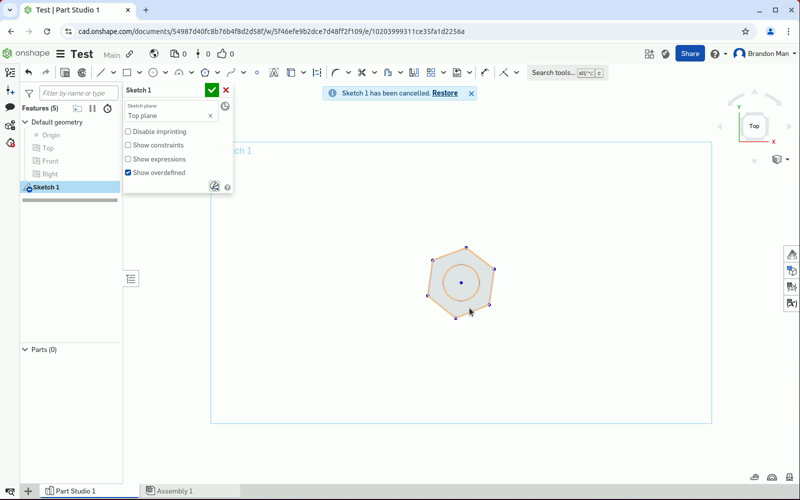
click(469, 307)
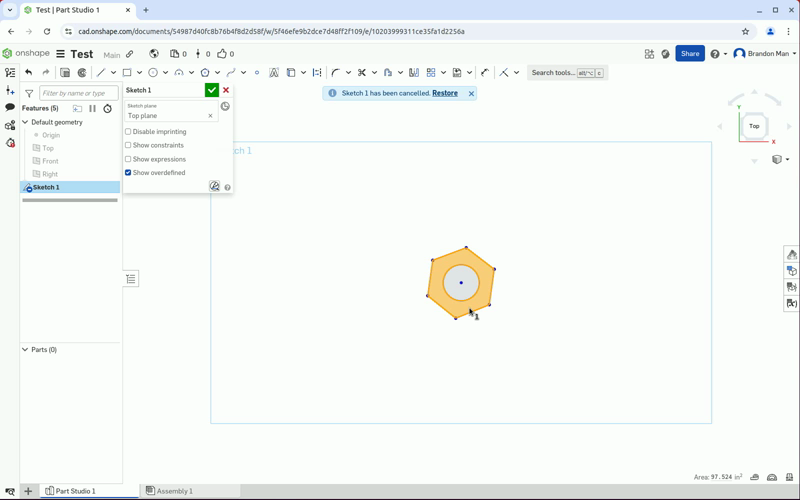
mouse_move(73, 352)
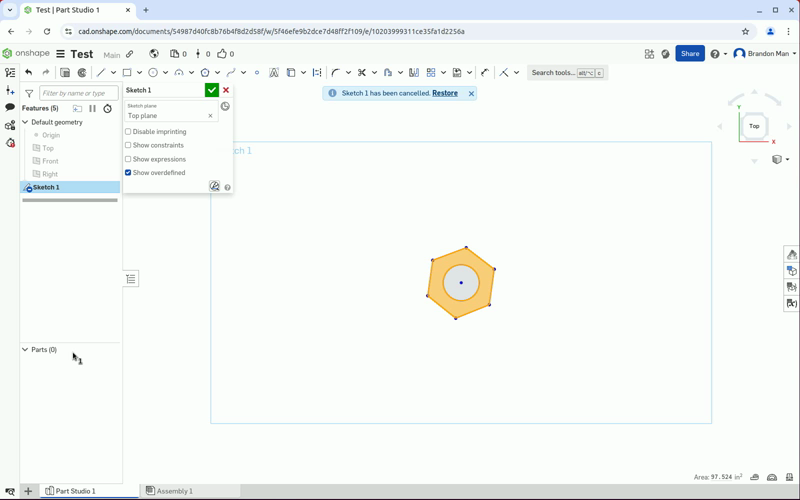
key(shift+y)
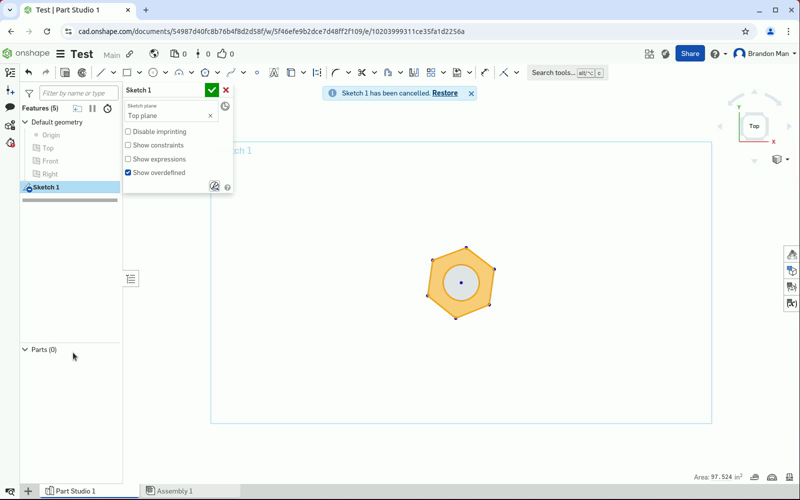
key(shift+e)
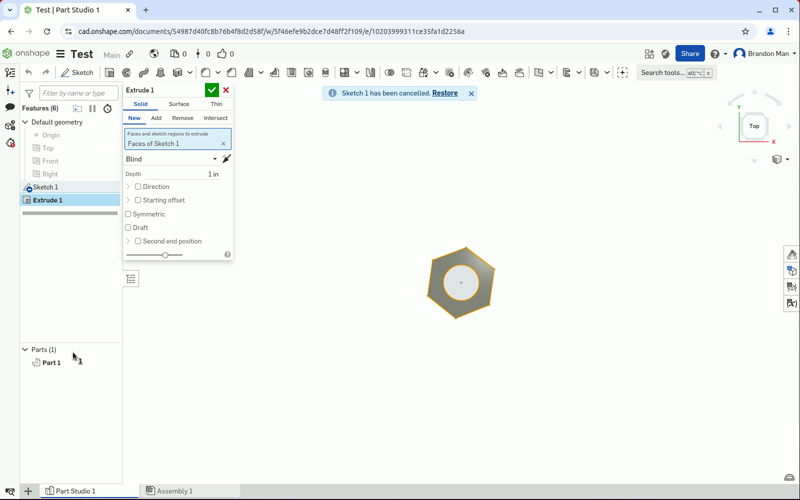
mouse_move(143, 106)
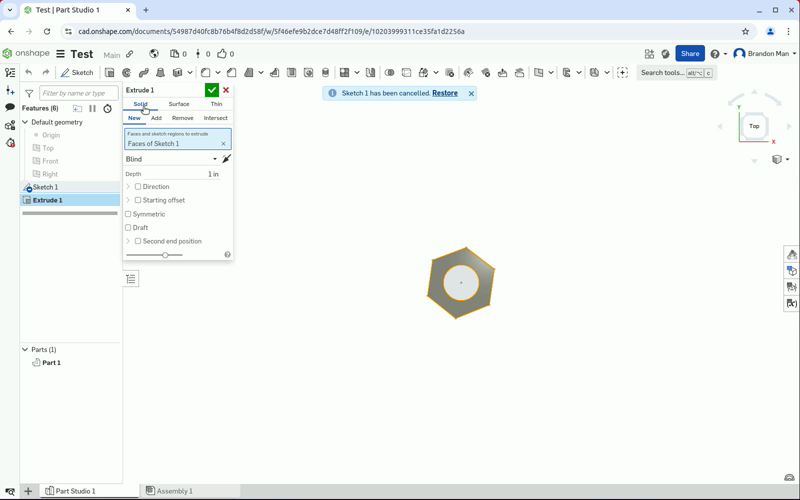
click(143, 106)
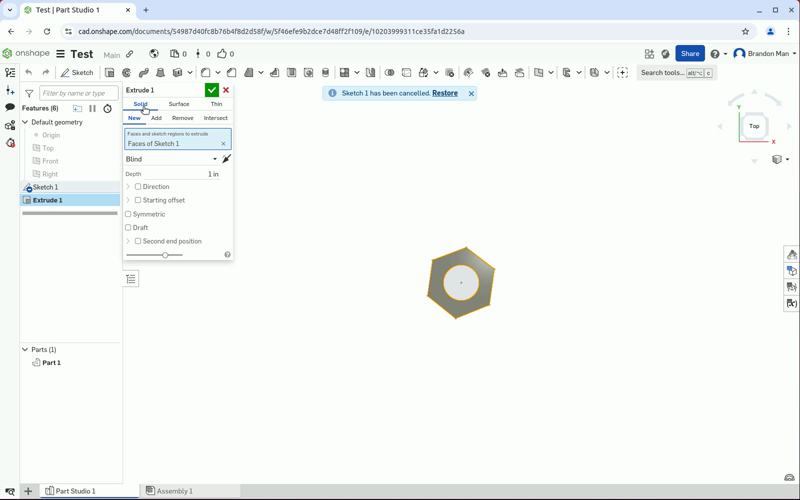
mouse_move(137, 120)
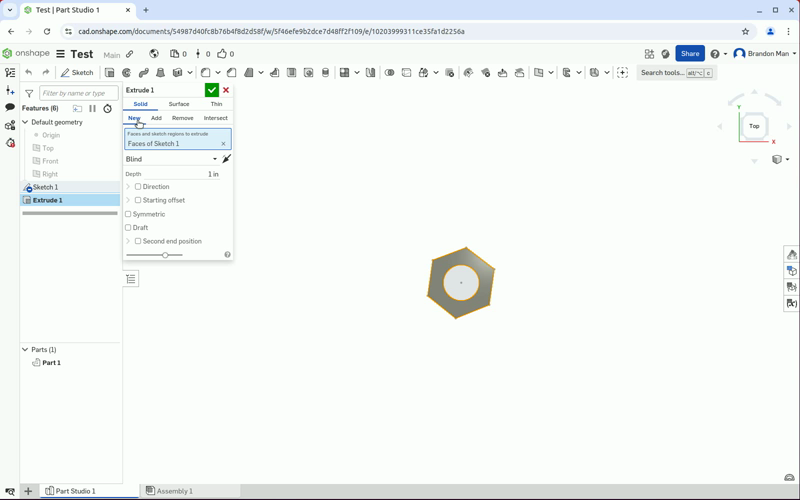
click(137, 120)
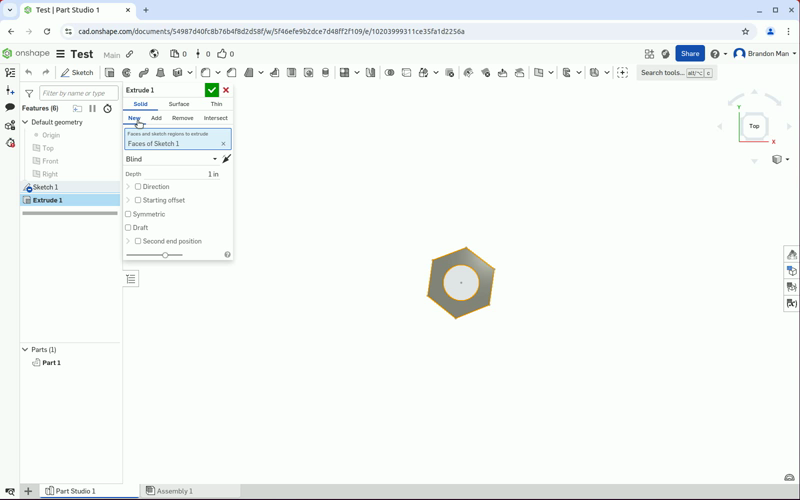
key(tab, 4)
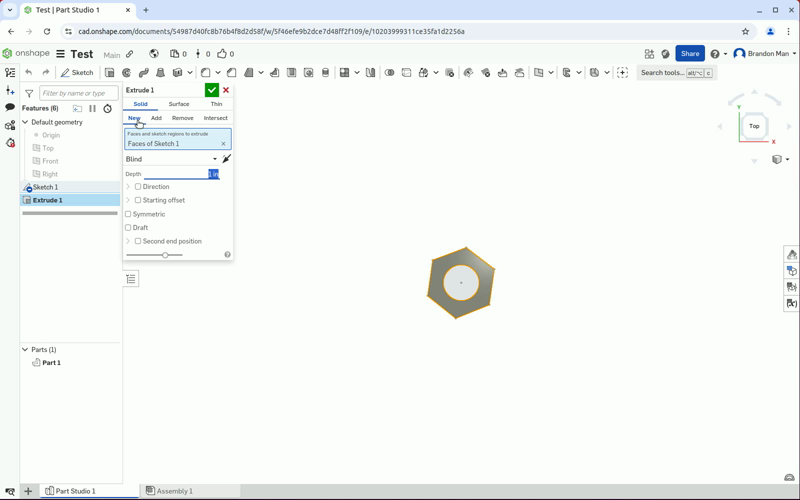
text(4.574)
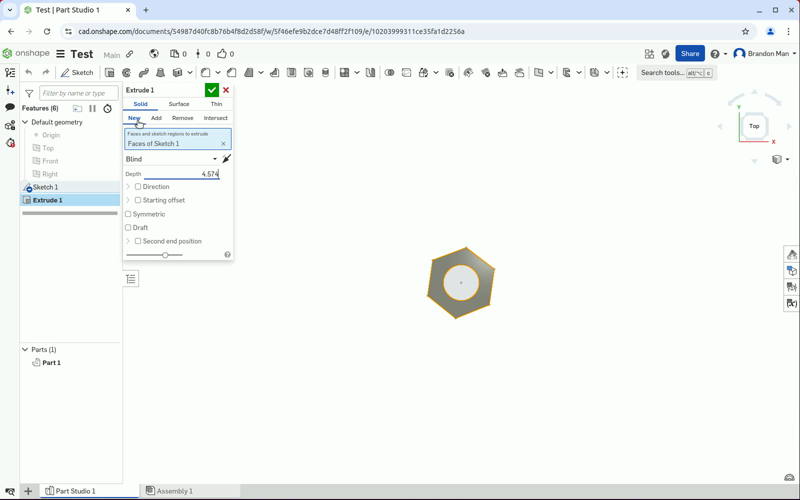
key(enter)
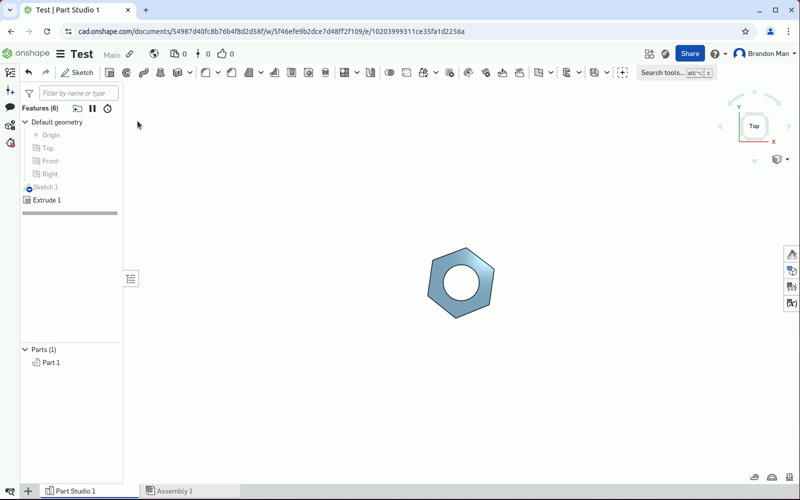
key(shift+h)
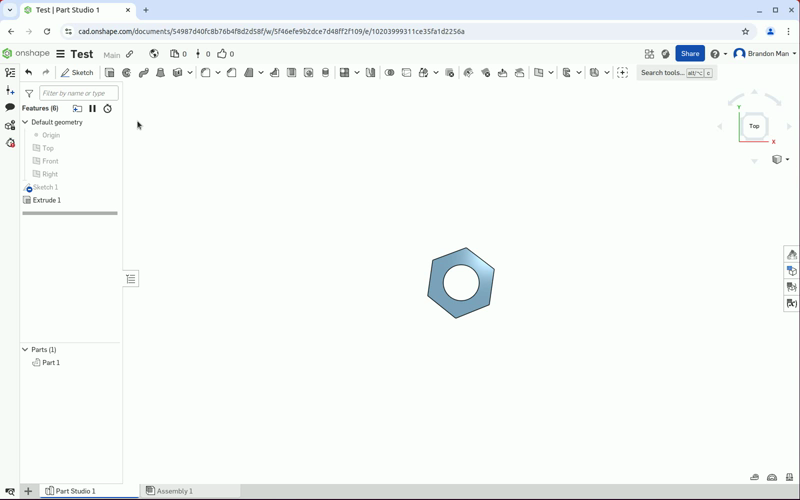
key(shift+h)
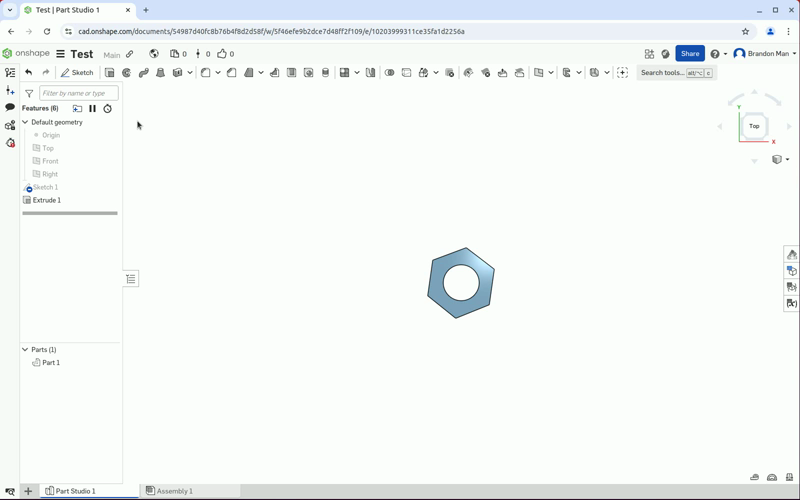
mouse_move(73, 189)
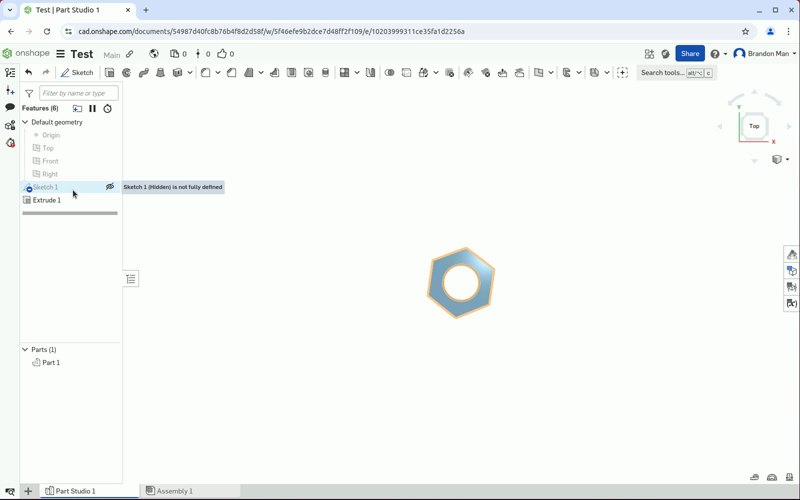
click(73, 189)
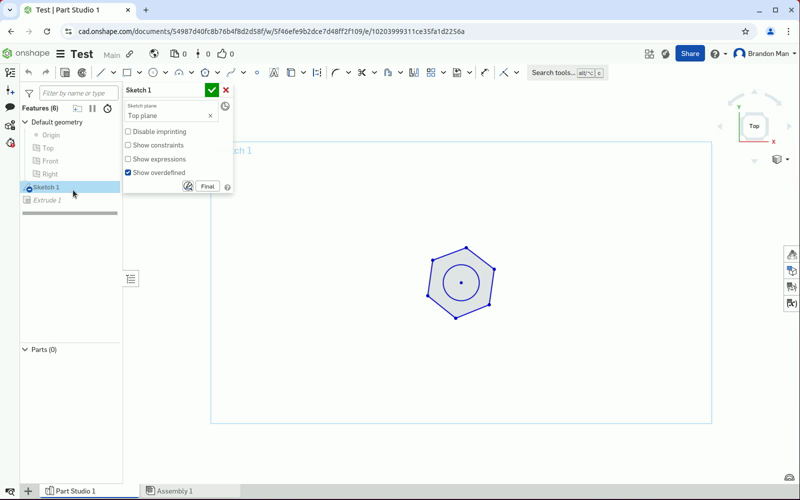
mouse_move(229, 92)
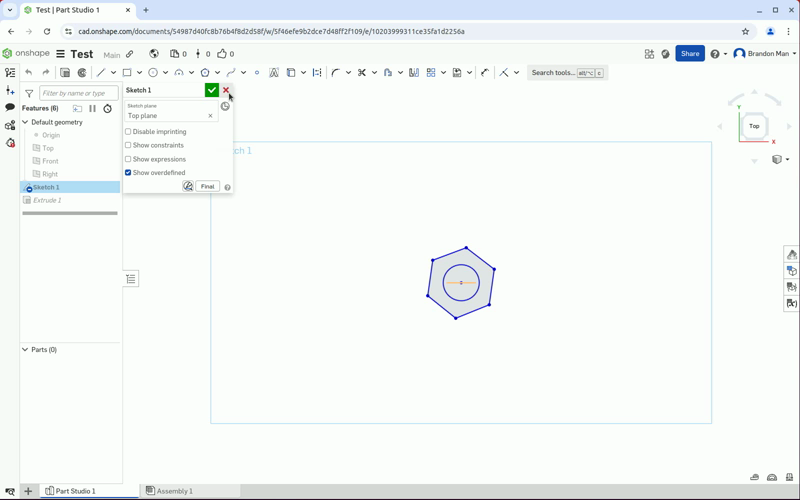
click(229, 92)
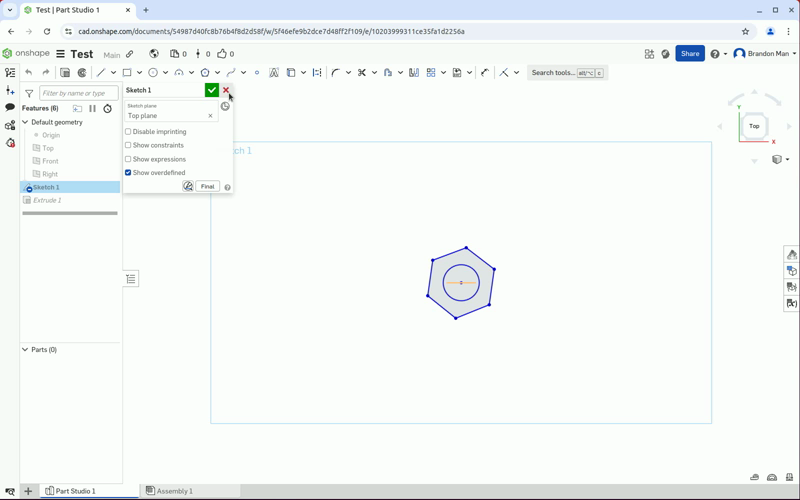
key(shift+s)
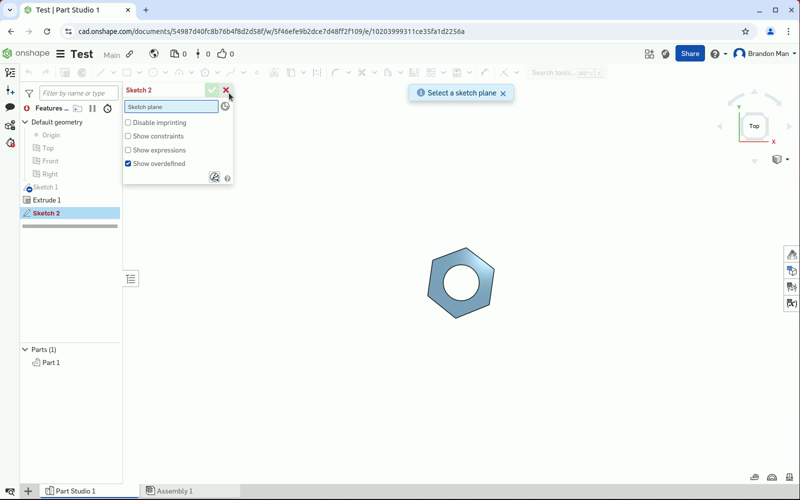
mouse_move(73, 150)
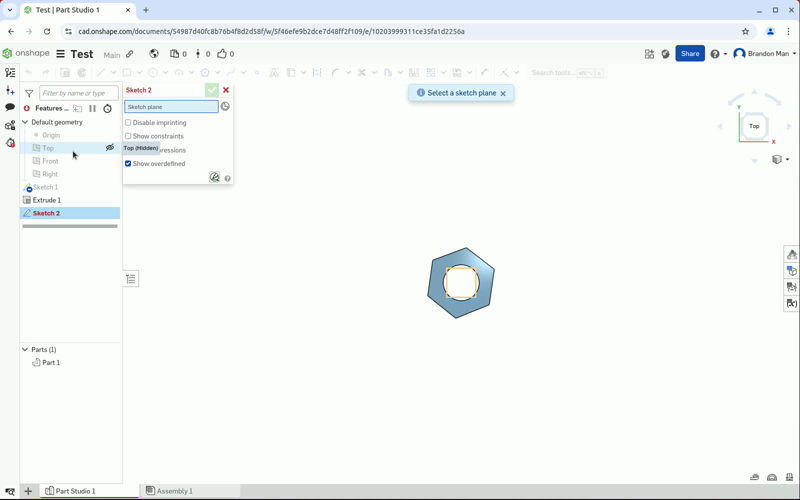
click(73, 150)
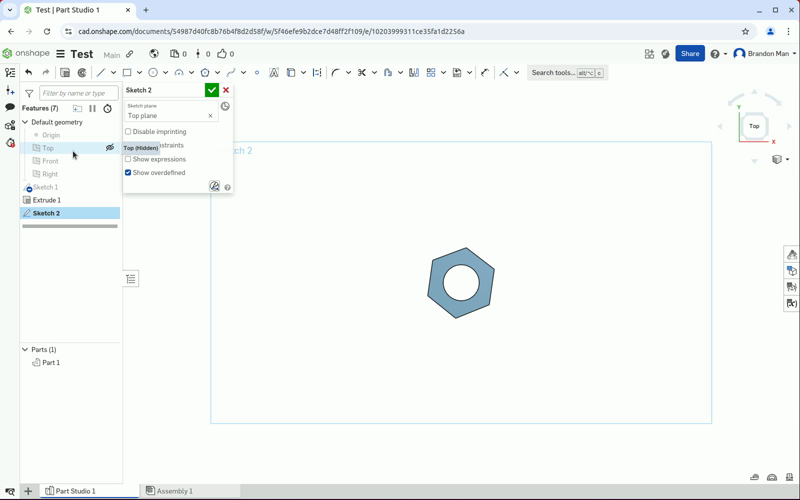
mouse_move(73, 352)
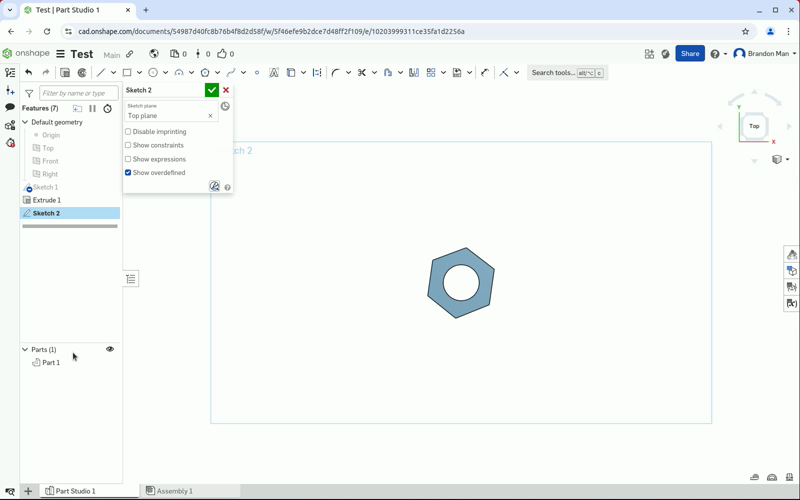
key(y)
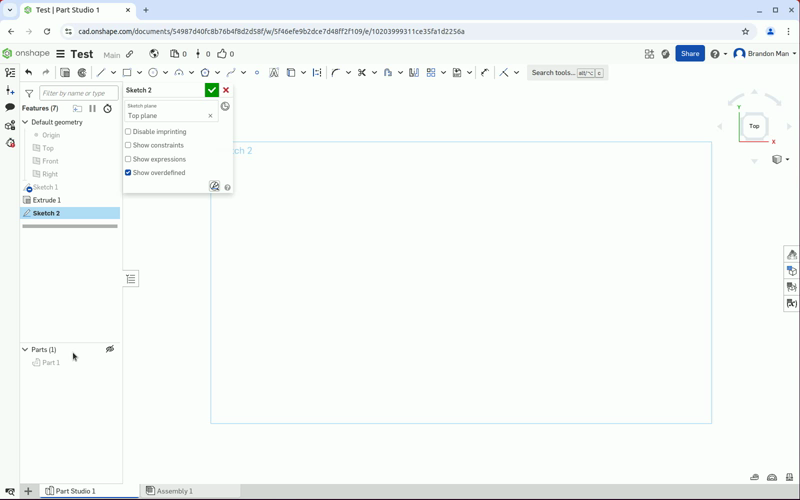
key(c)
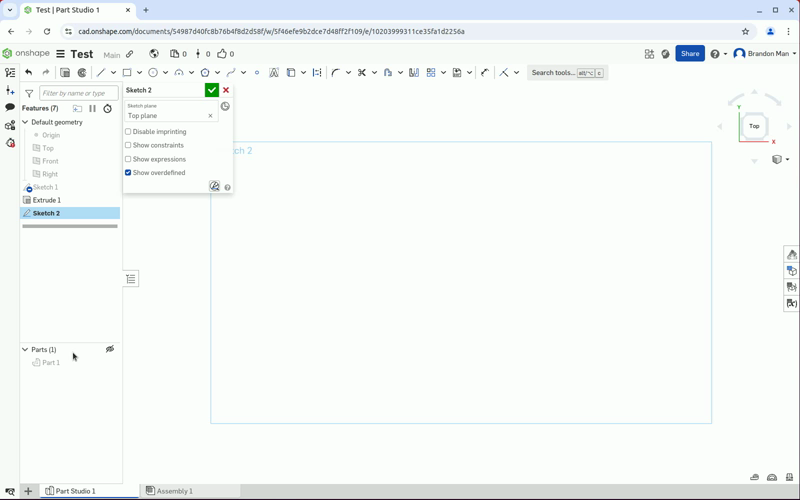
key_down(shift)
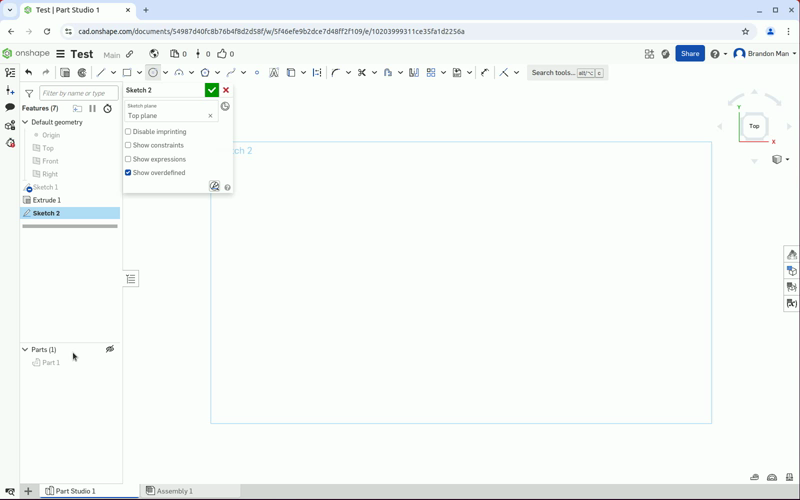
mouse_move(461, 282)
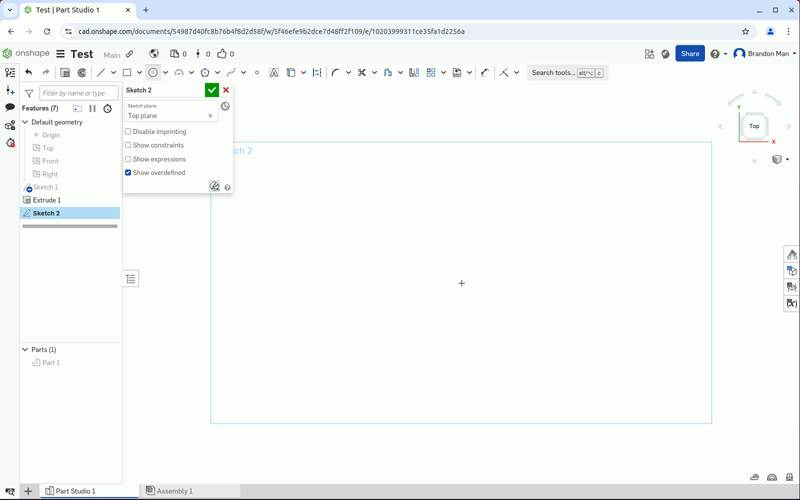
click(461, 282)
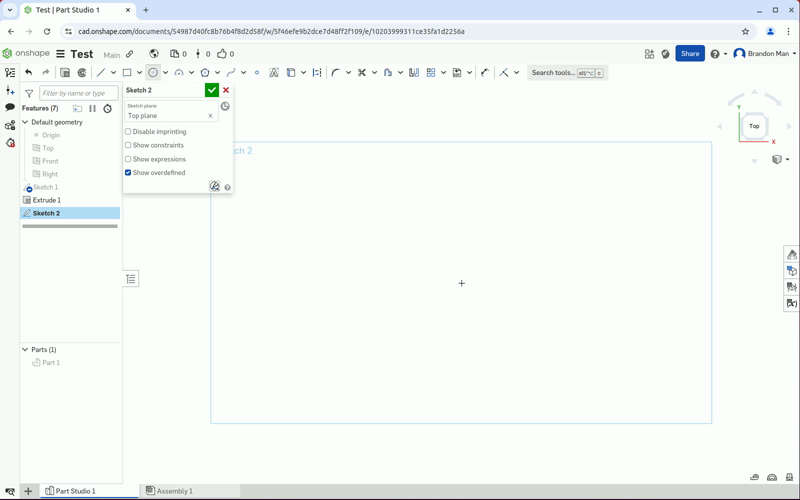
key_up(shift)
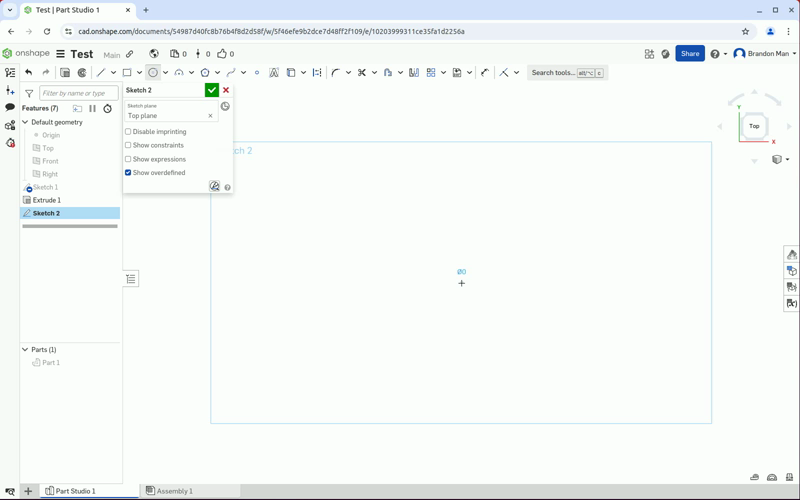
mouse_move(480, 282)
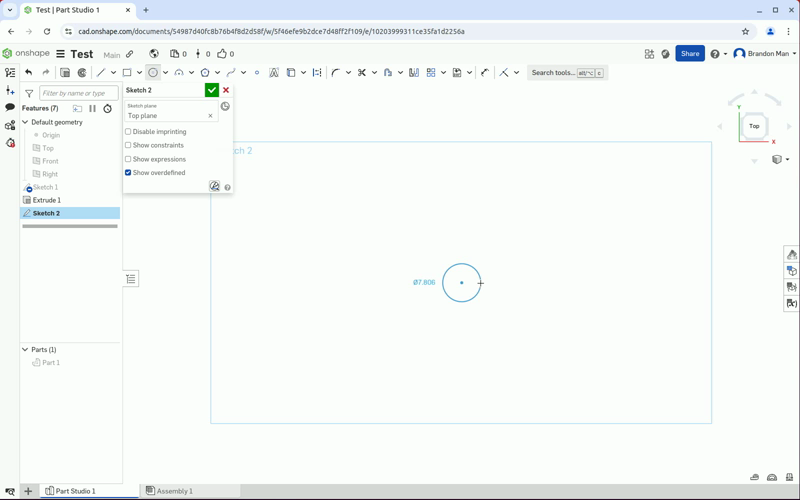
click(480, 282)
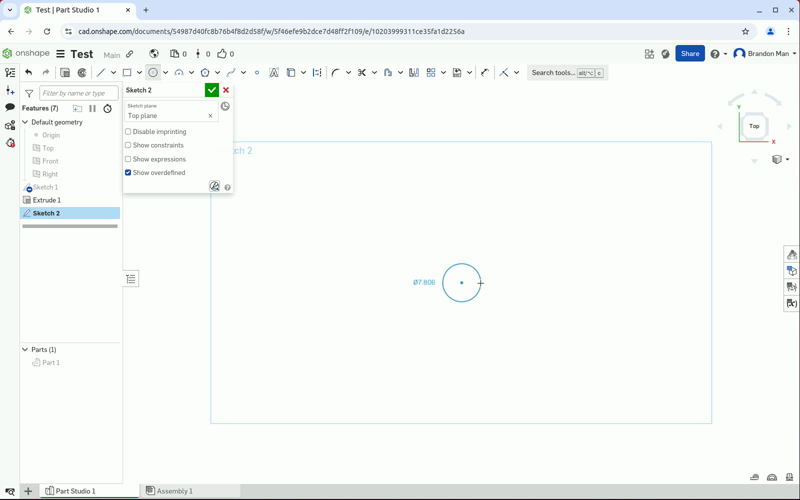
key(esc)
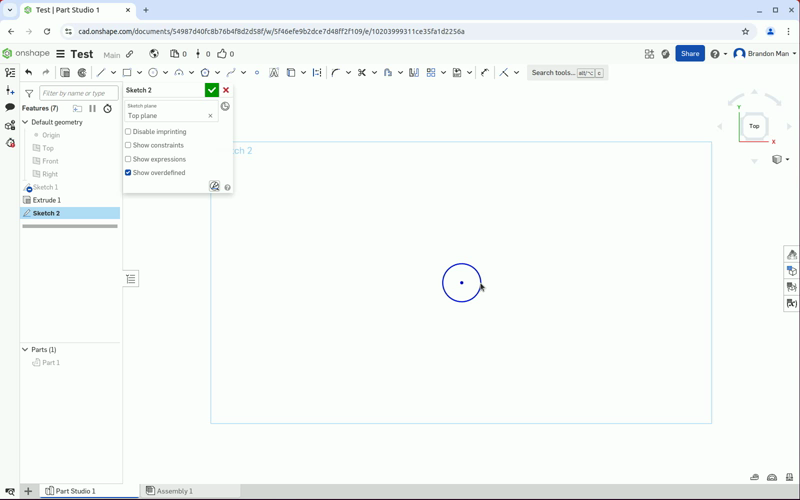
mouse_move(477, 280)
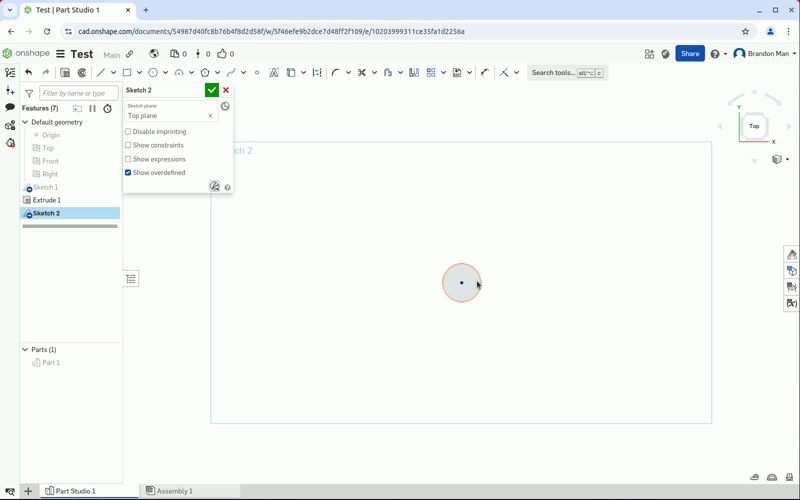
scroll(6)
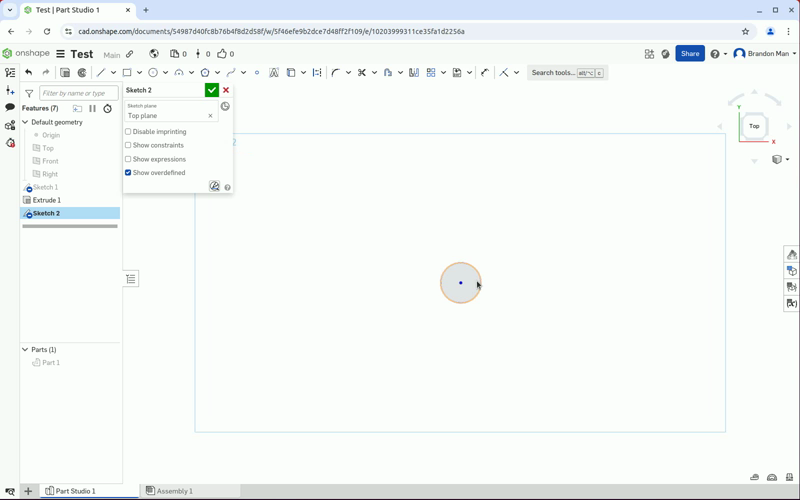
scroll(6)
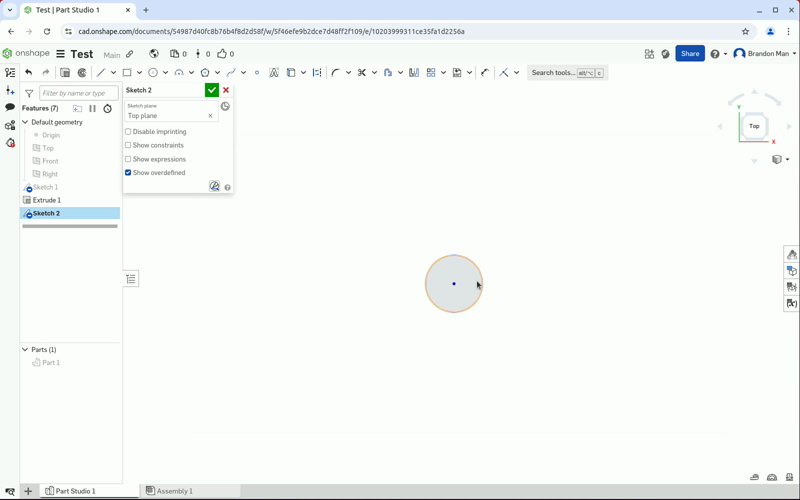
scroll(6)
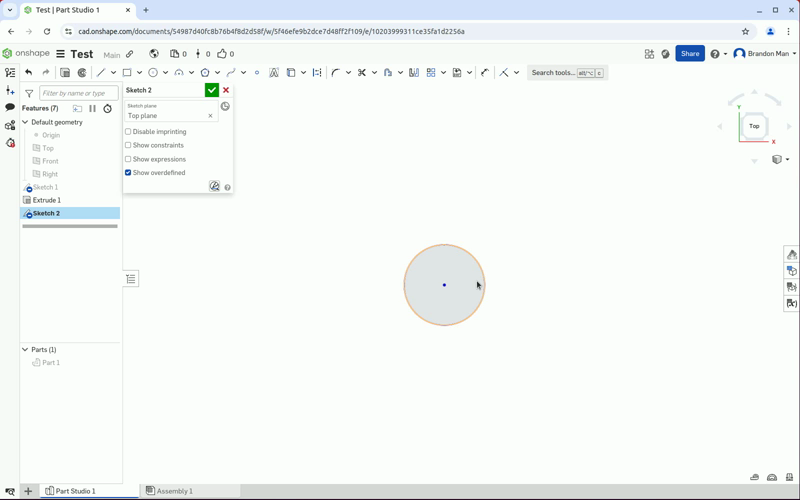
scroll(6)
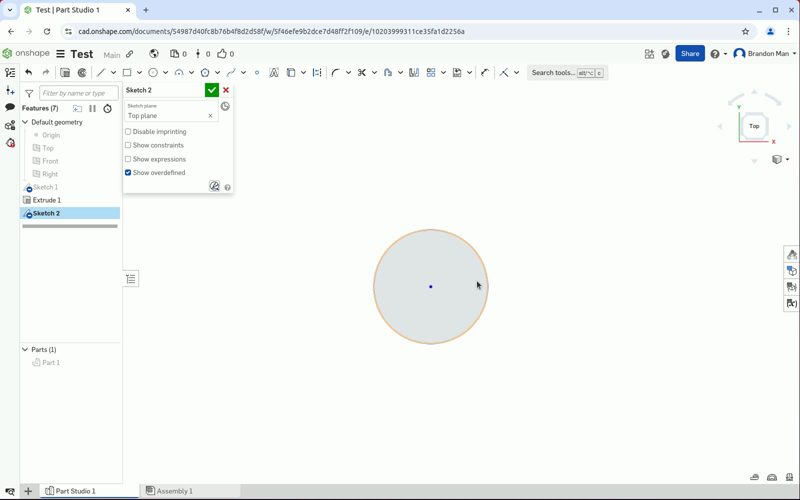
scroll(6)
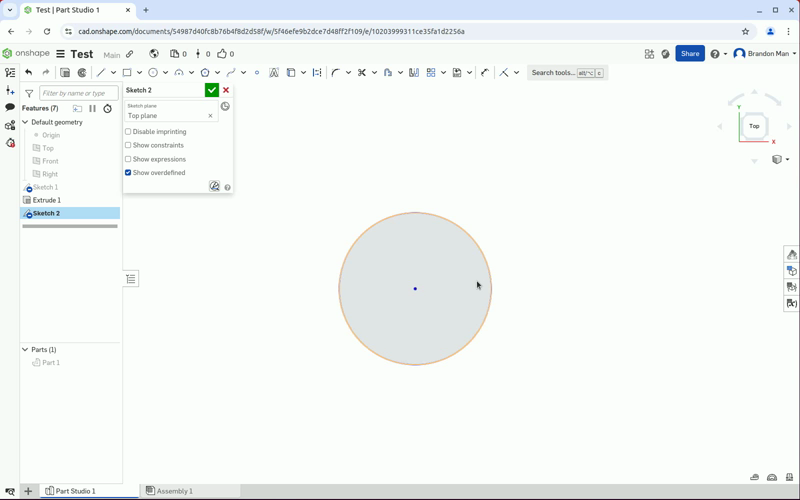
scroll(6)
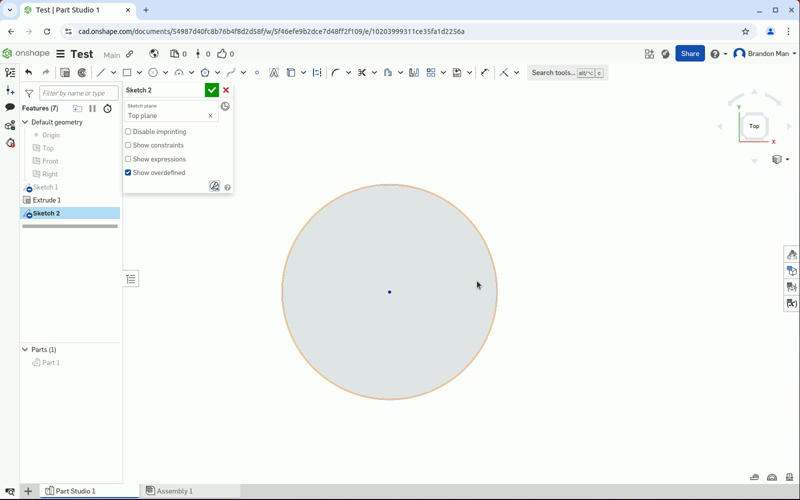
scroll(6)
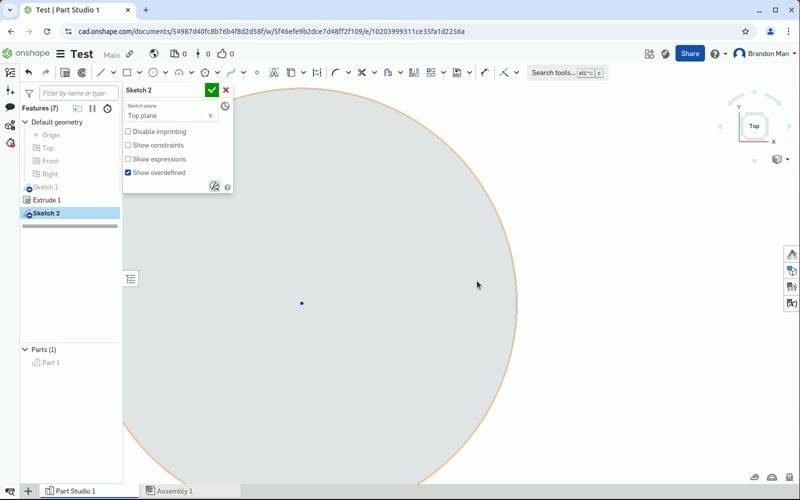
click(477, 280)
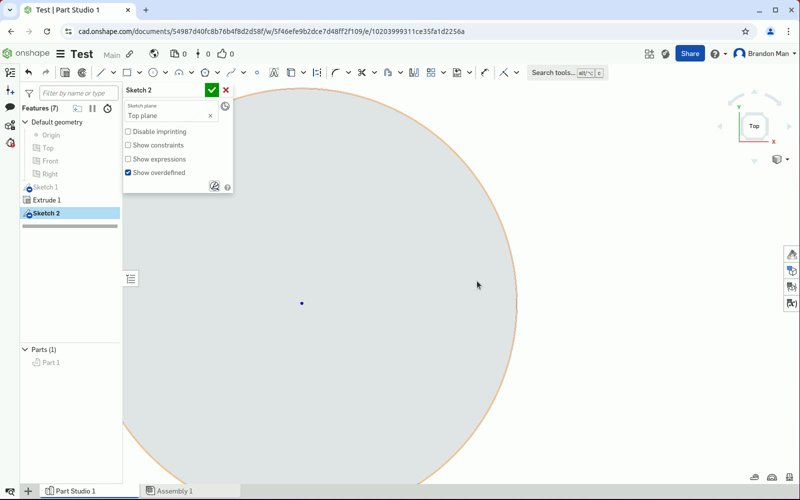
scroll(-6)
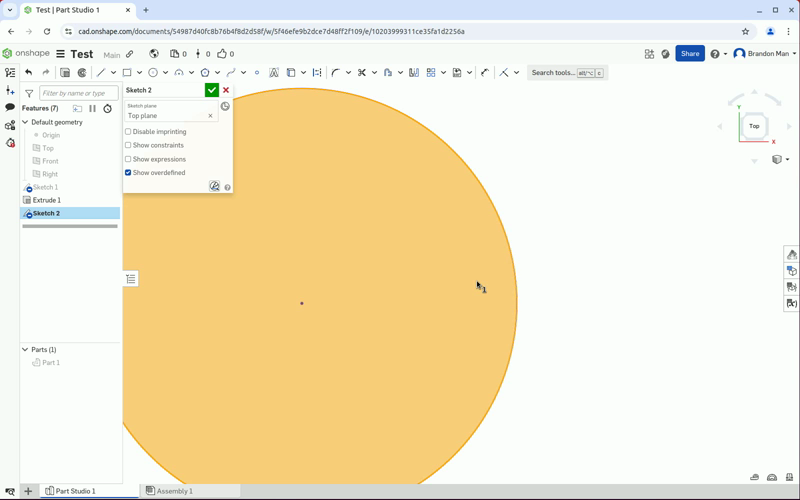
scroll(-6)
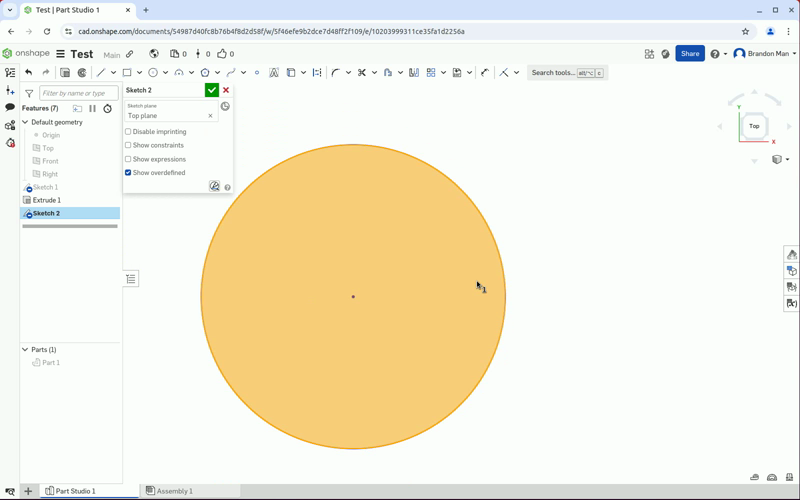
scroll(-6)
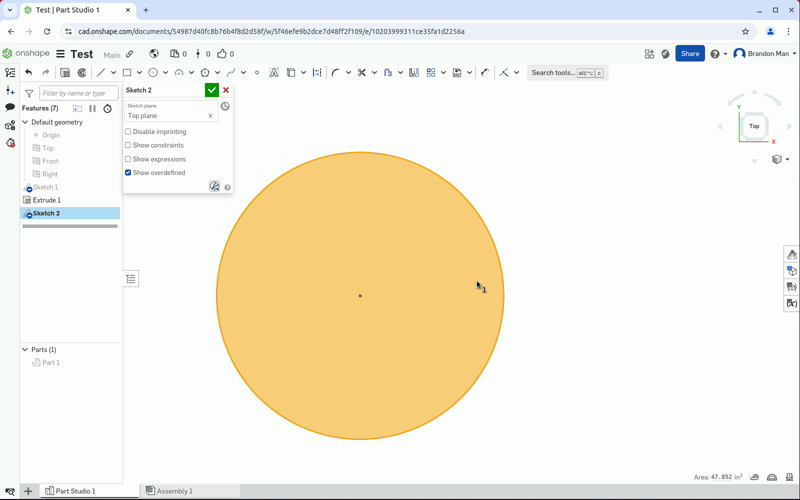
scroll(-6)
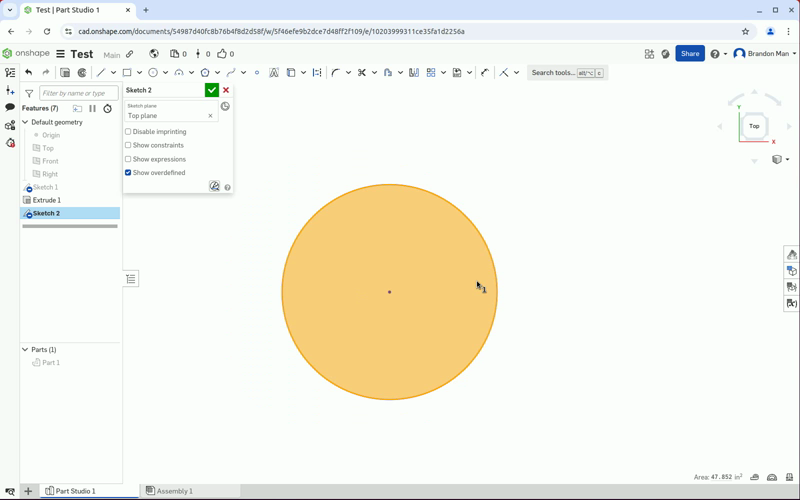
scroll(-6)
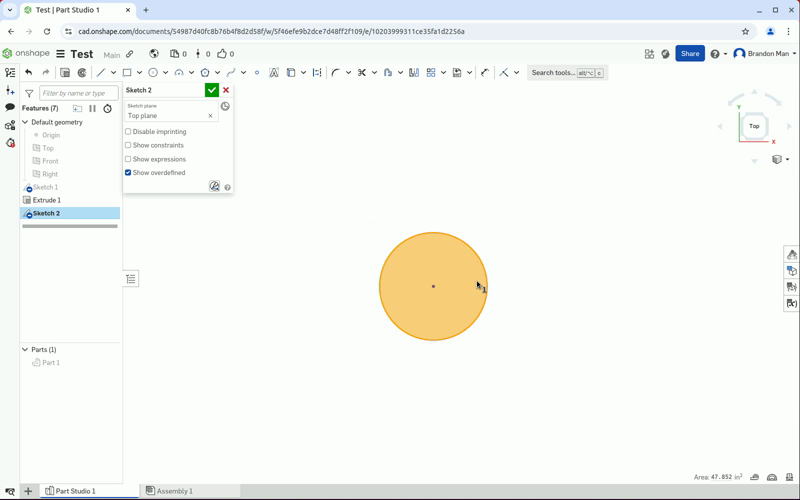
scroll(-6)
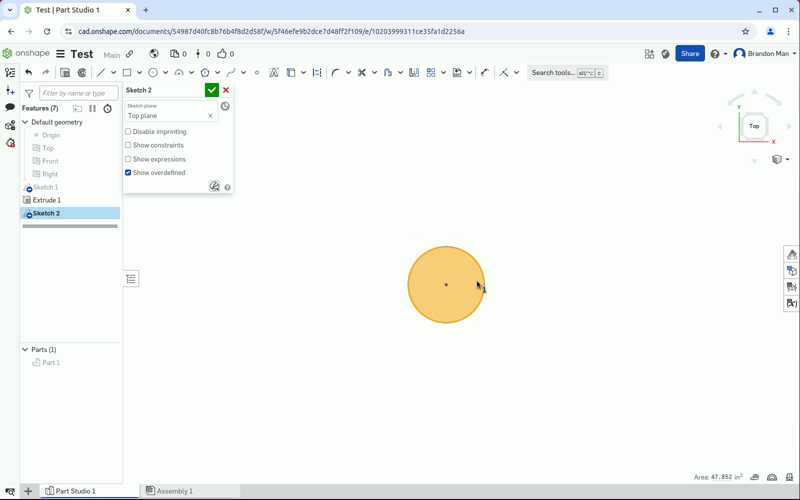
scroll(-6)
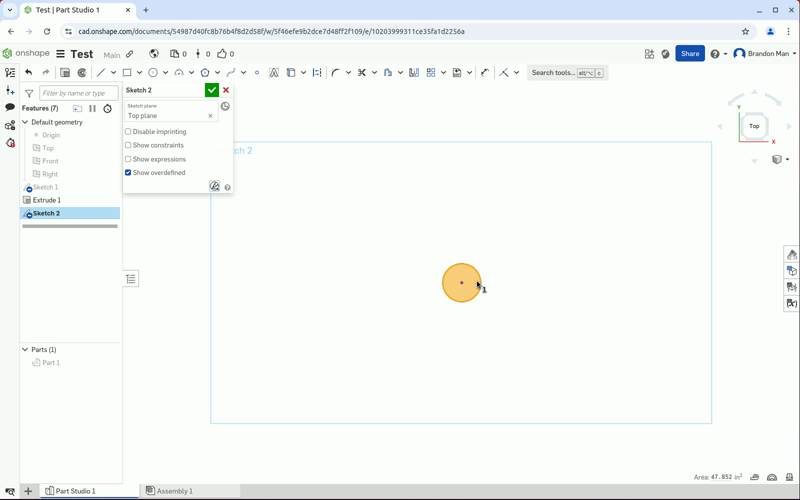
mouse_move(73, 352)
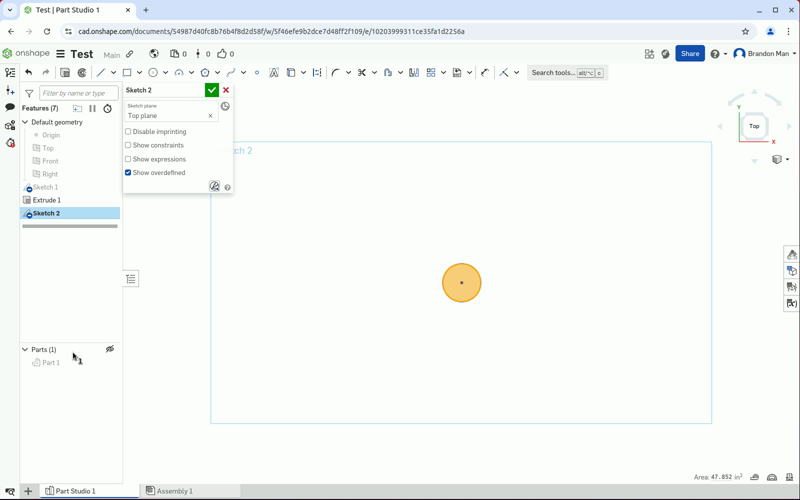
key(shift+y)
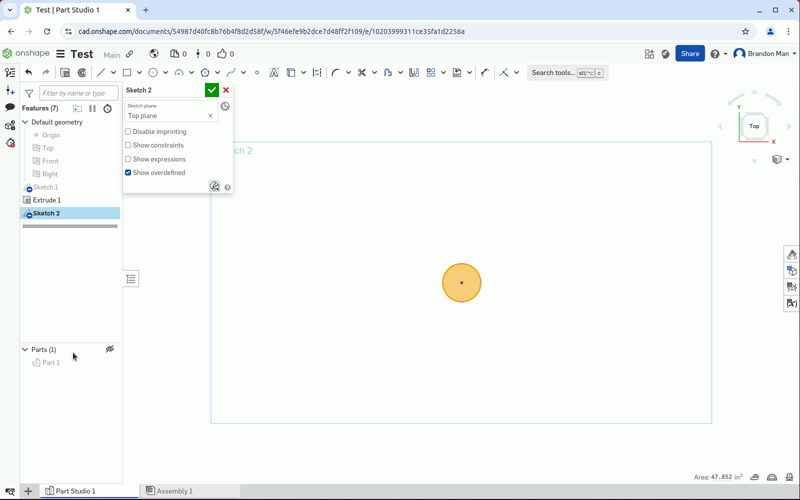
key(shift+e)
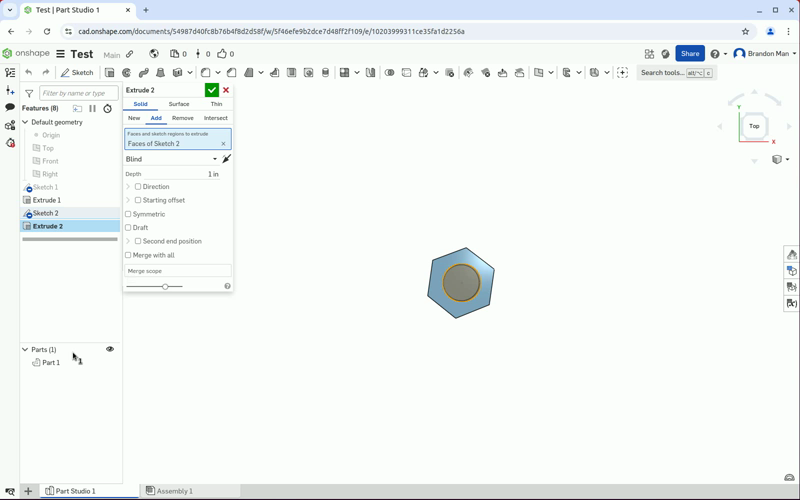
mouse_move(143, 106)
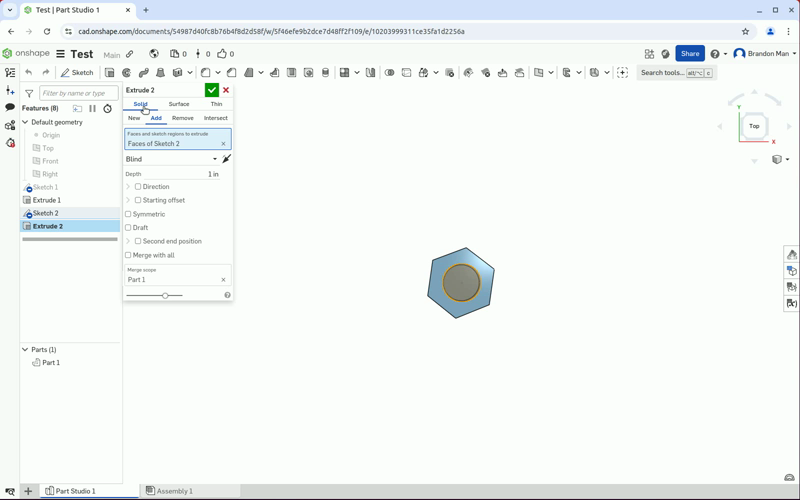
click(143, 106)
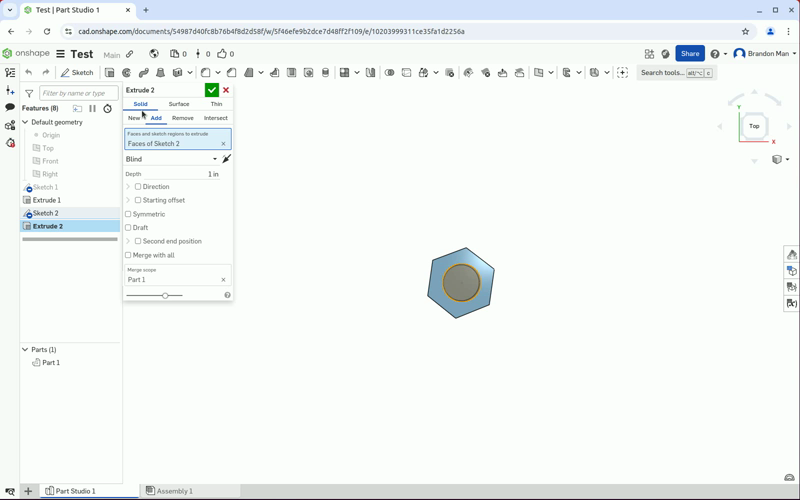
mouse_move(137, 120)
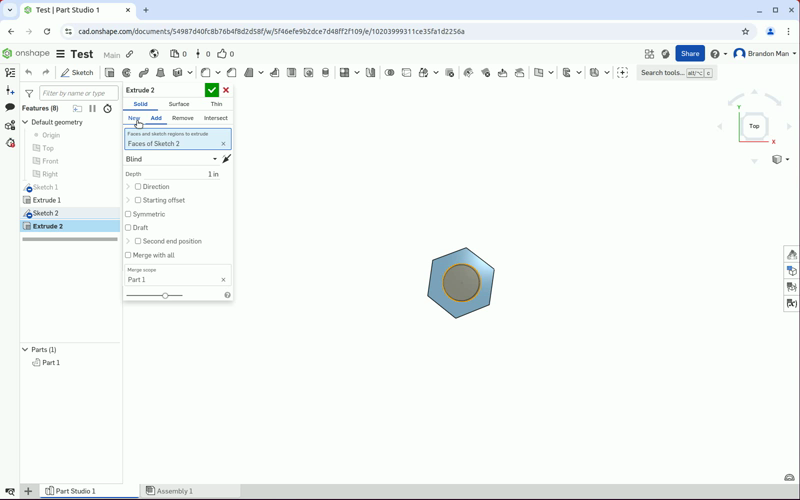
click(137, 120)
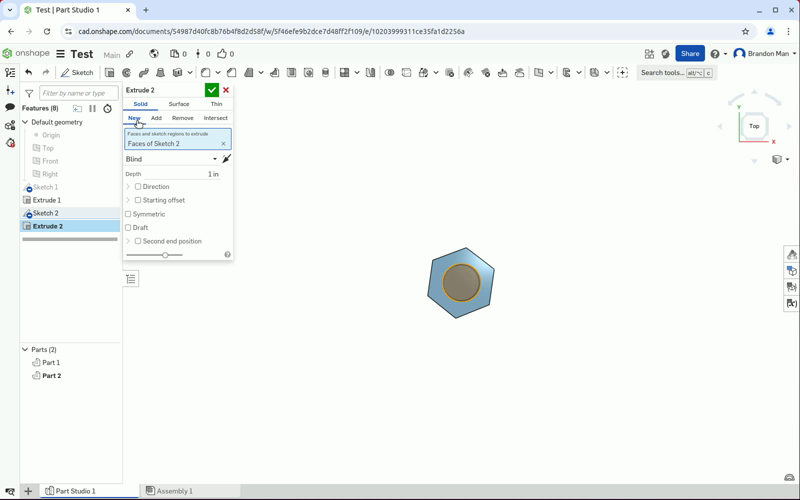
key(tab, 4)
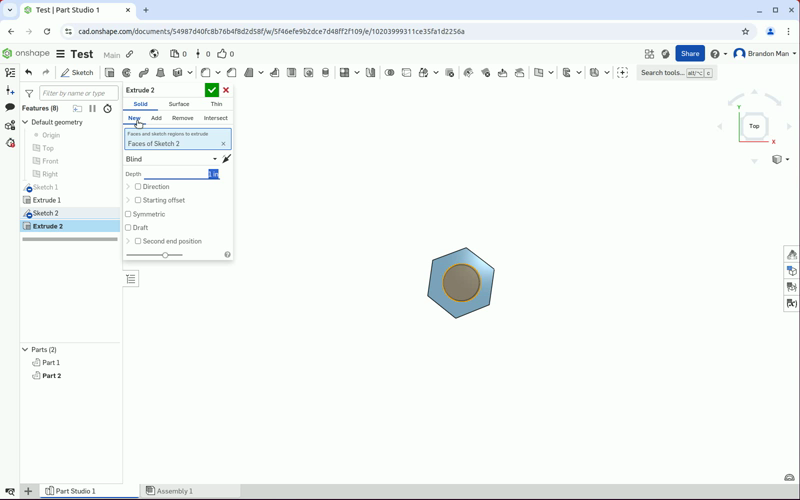
text(23.108)
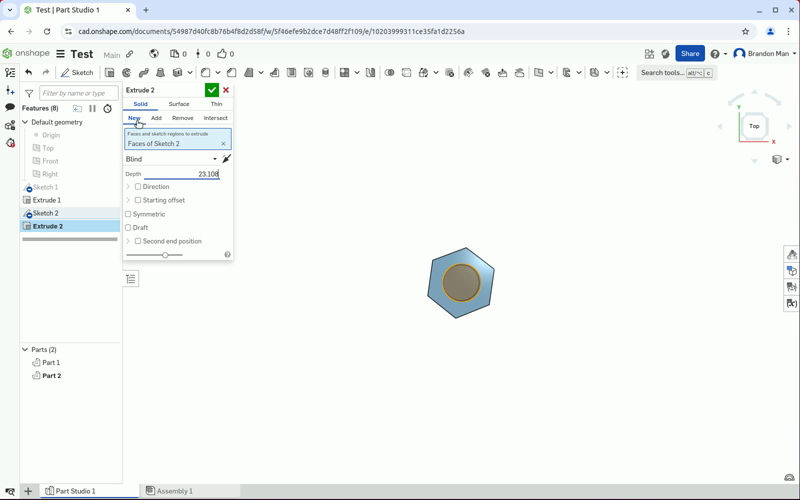
key(enter)
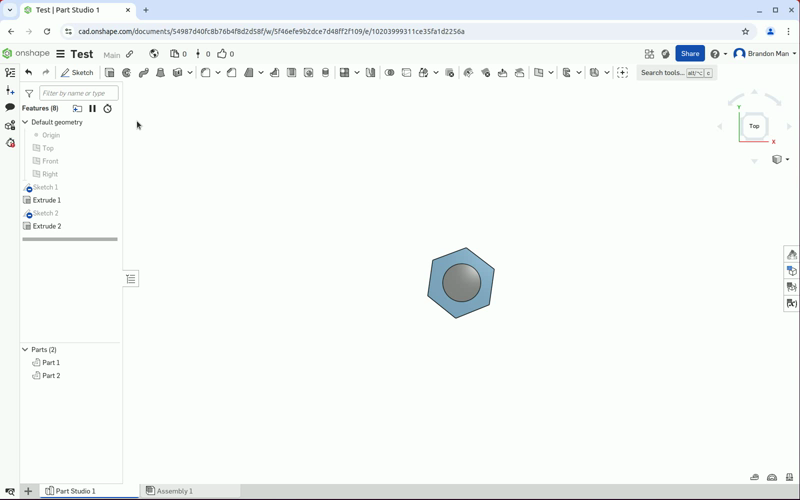
key(shift+h)
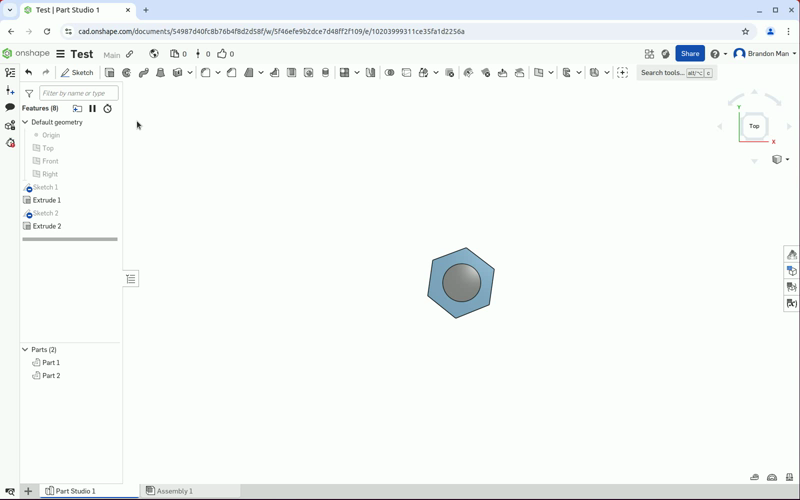
key(shift+h)
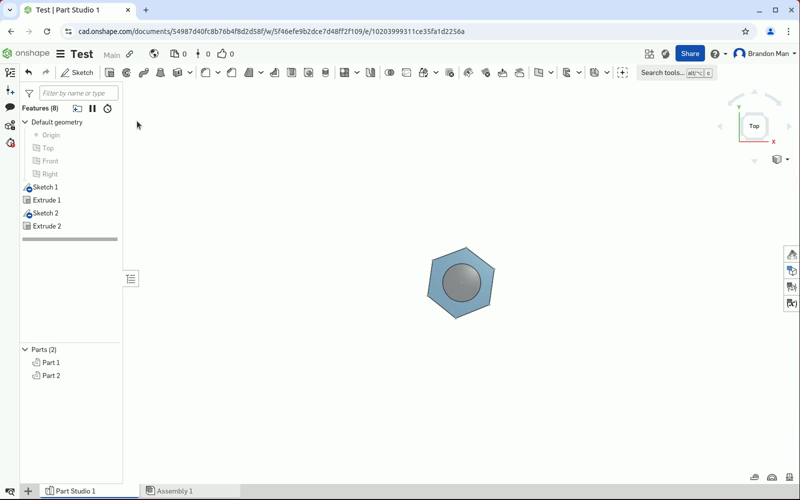
key(shift+7)
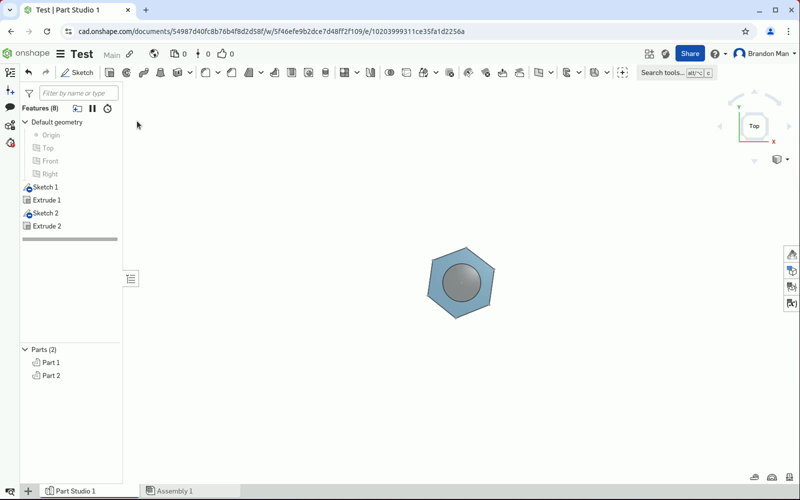
key(up, 3)
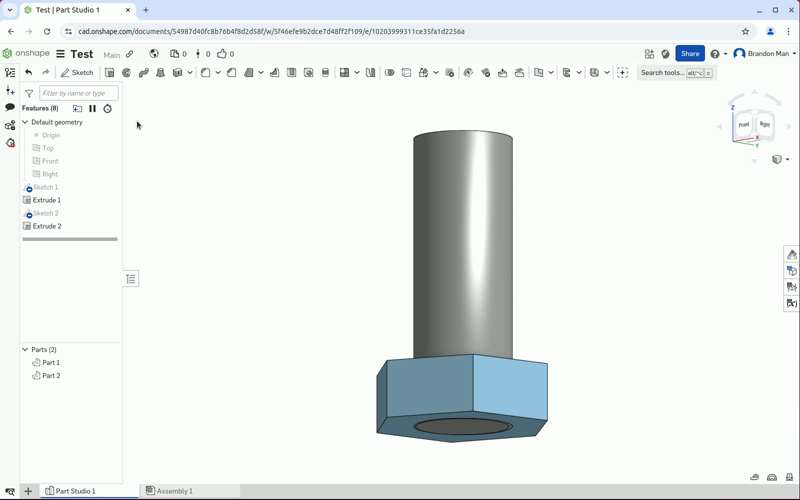
key(left, 3)
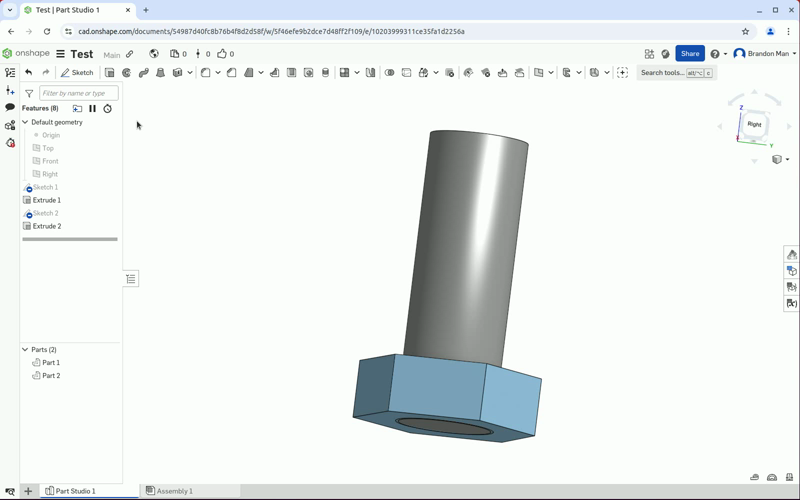
key(right, 3)
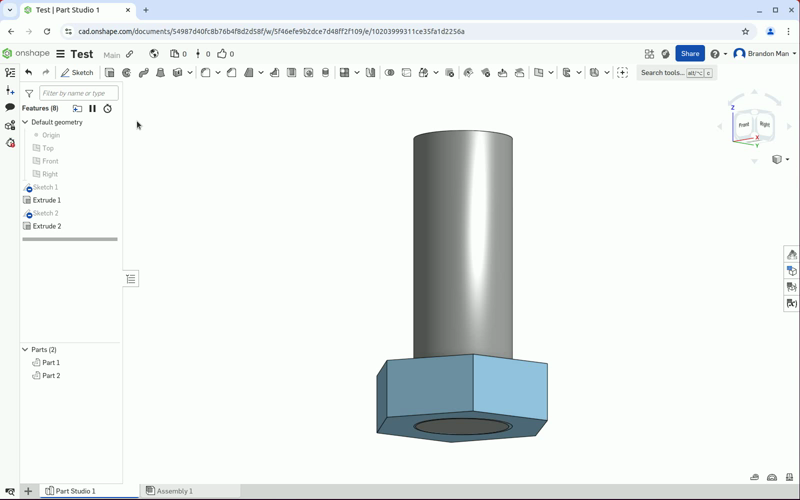
key(down, 3)
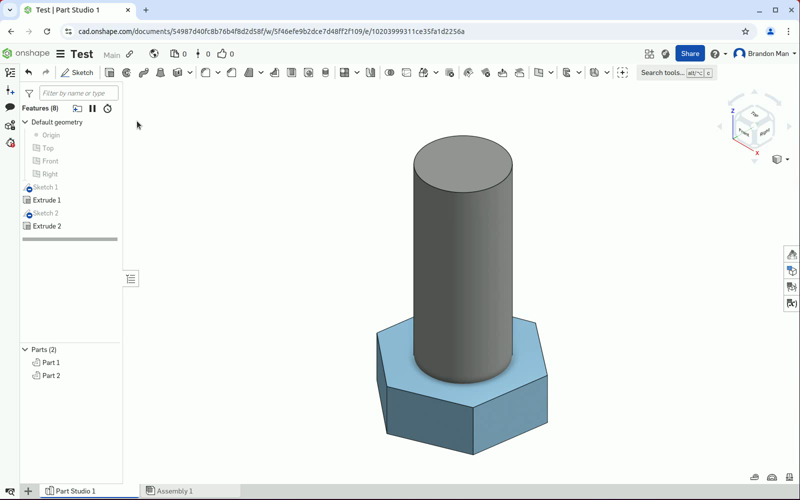
mouse_move(73, 189)
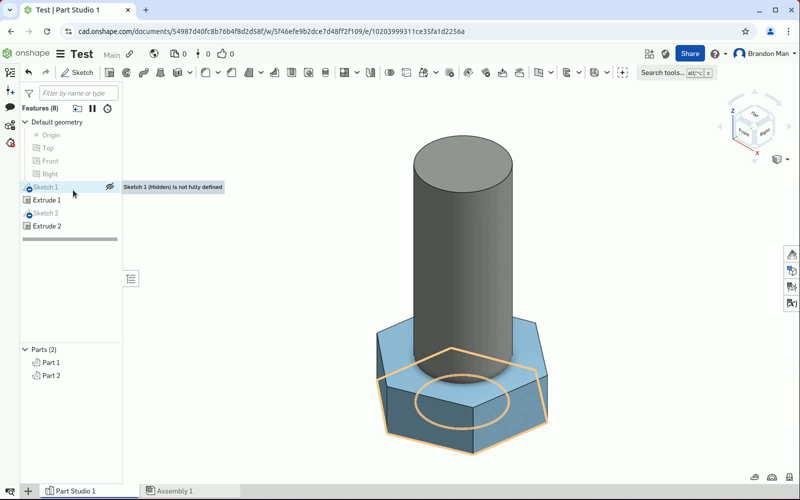
click(73, 189)